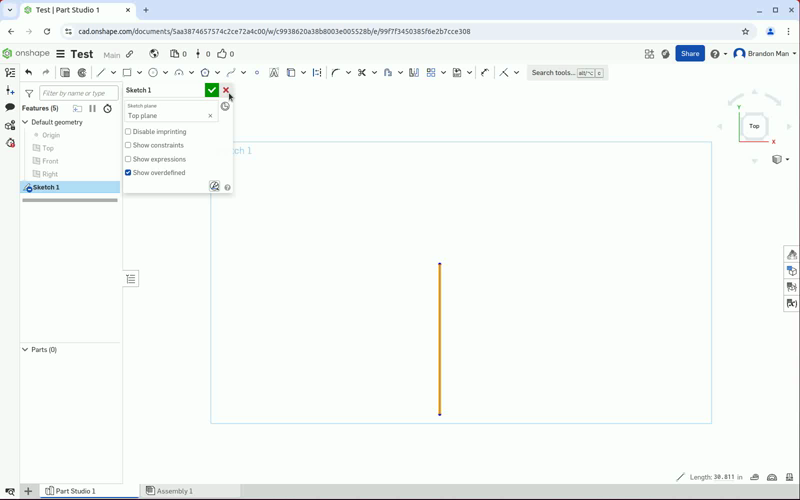
key(shift+h)
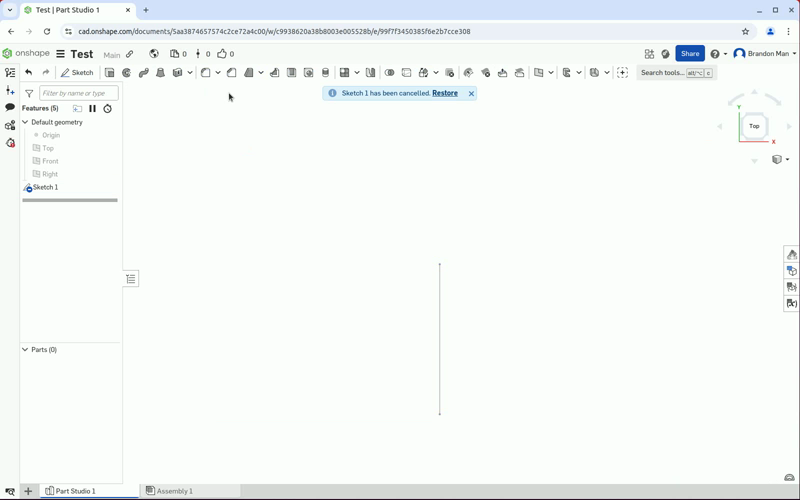
key(shift+s)
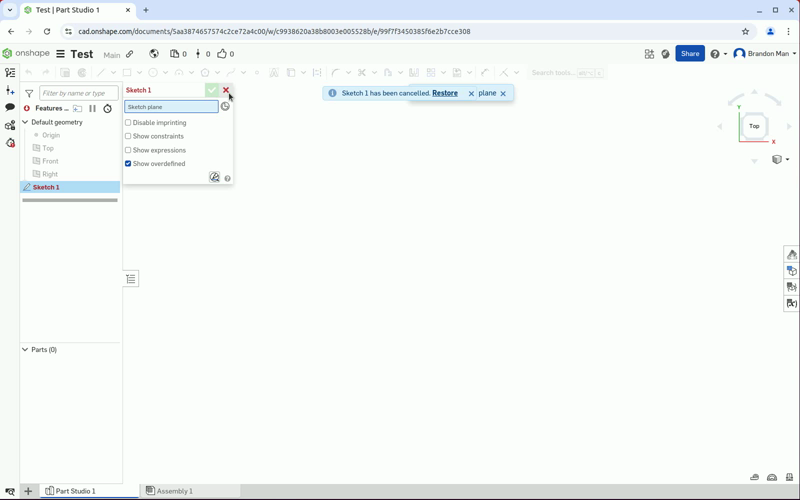
mouse_move(73, 150)
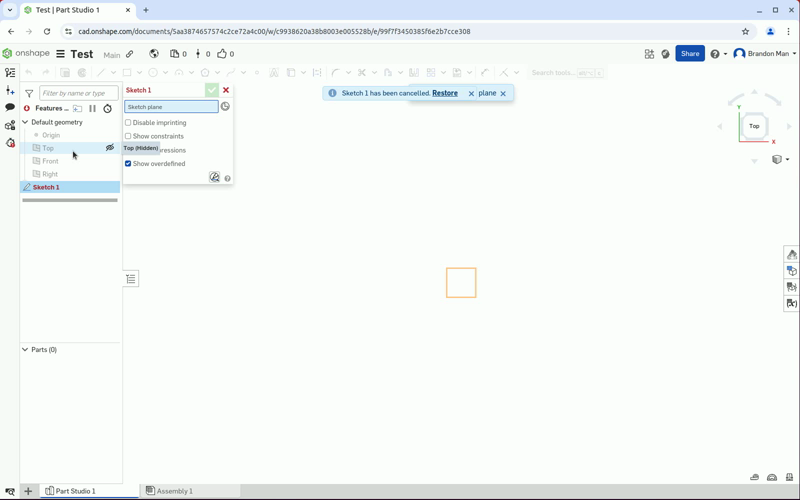
click(73, 150)
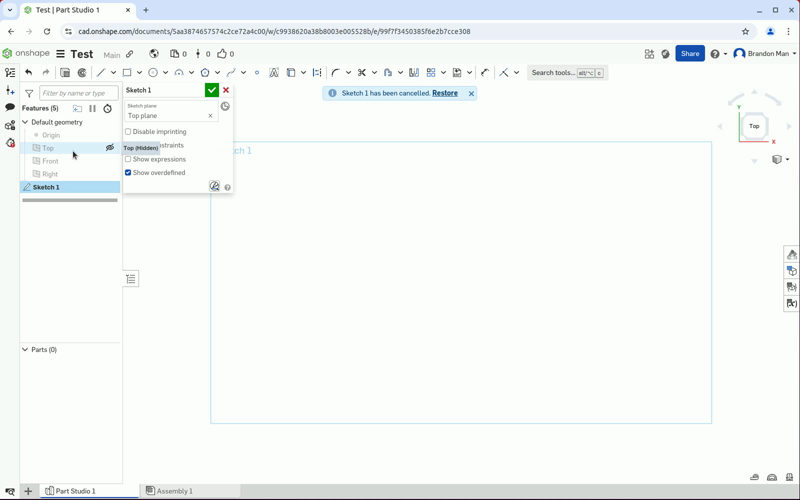
mouse_move(73, 352)
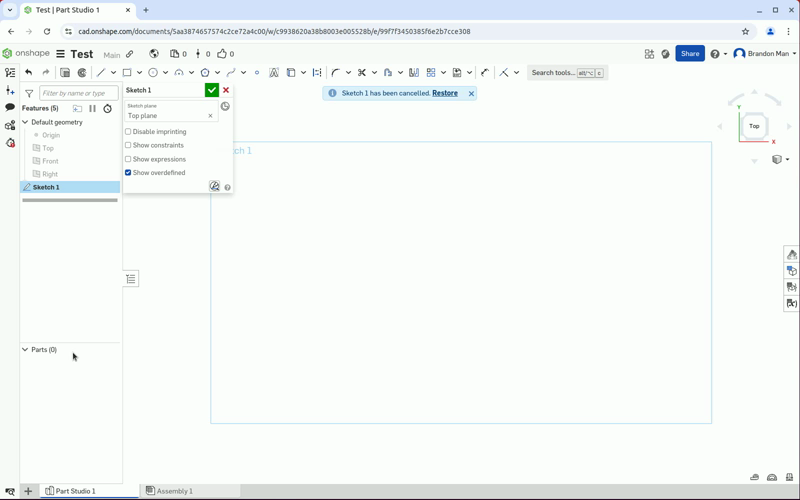
key(y)
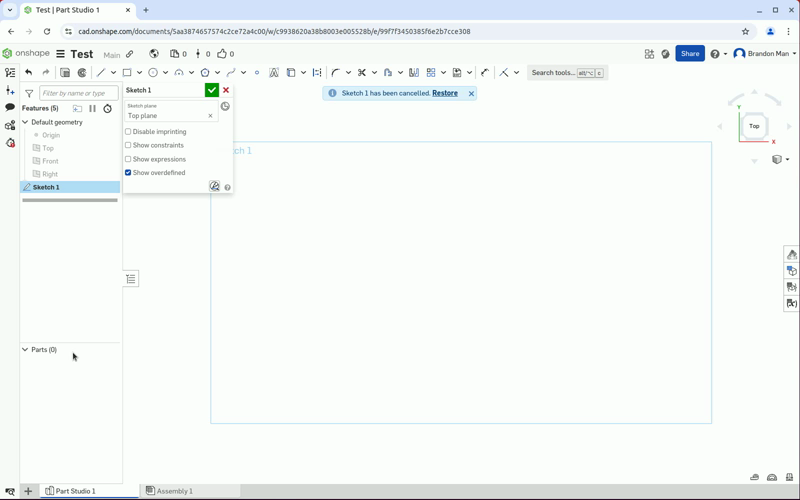
key(c)
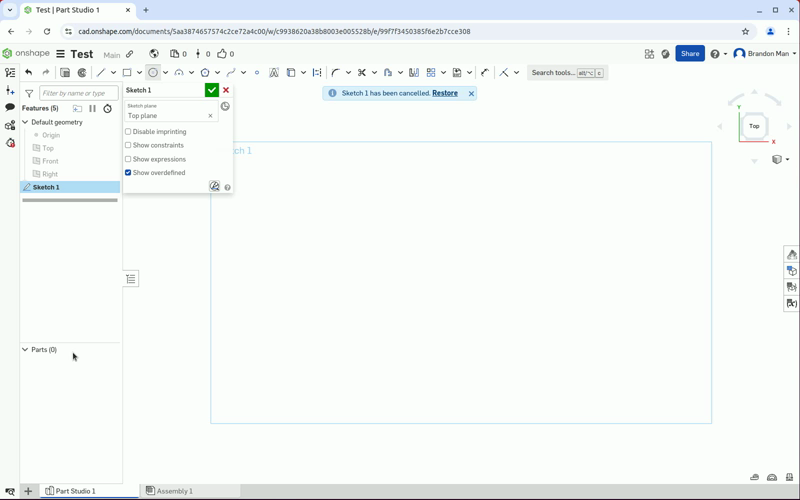
key_down(shift)
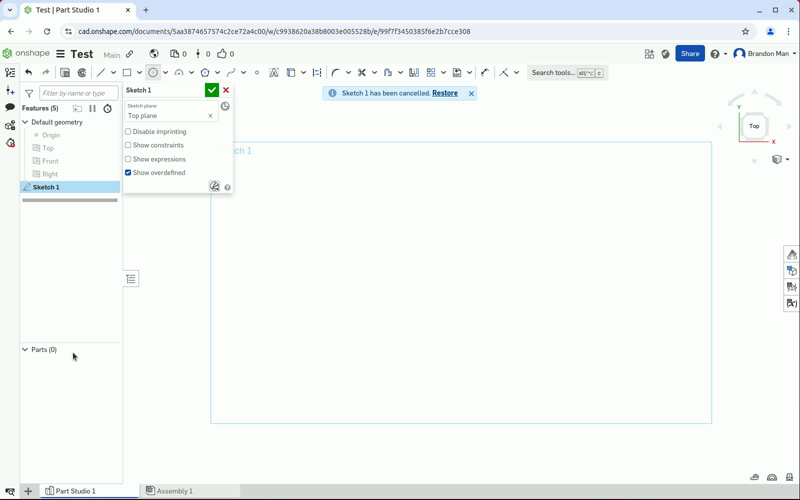
mouse_move(461, 282)
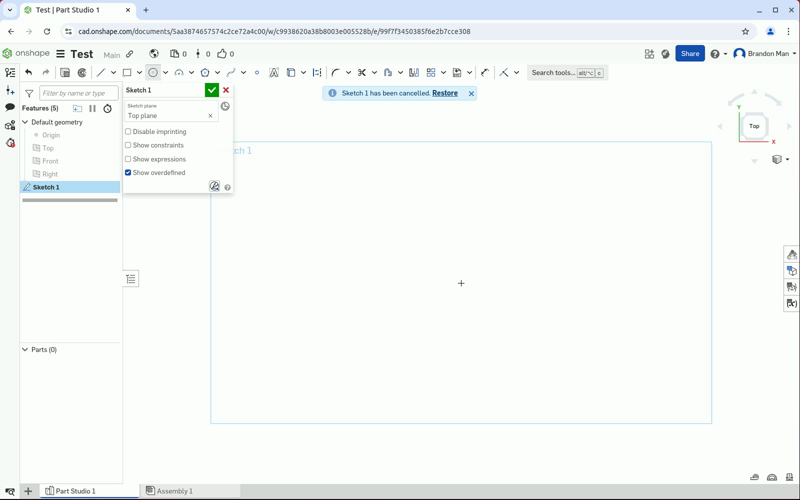
click(461, 282)
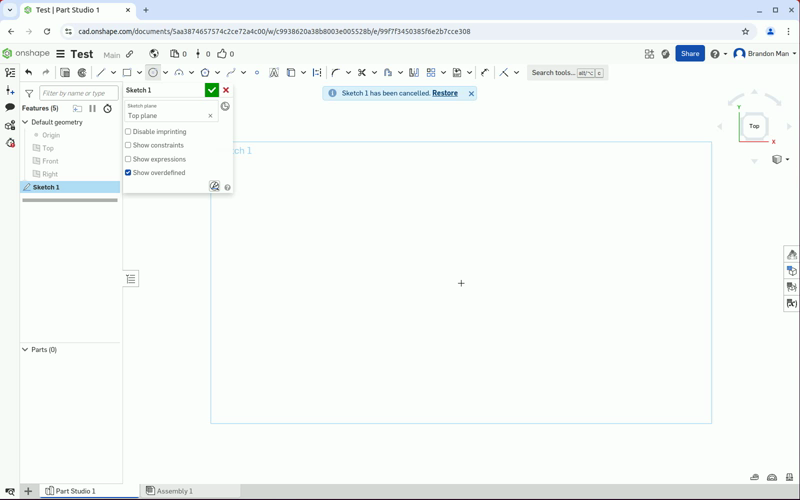
key_up(shift)
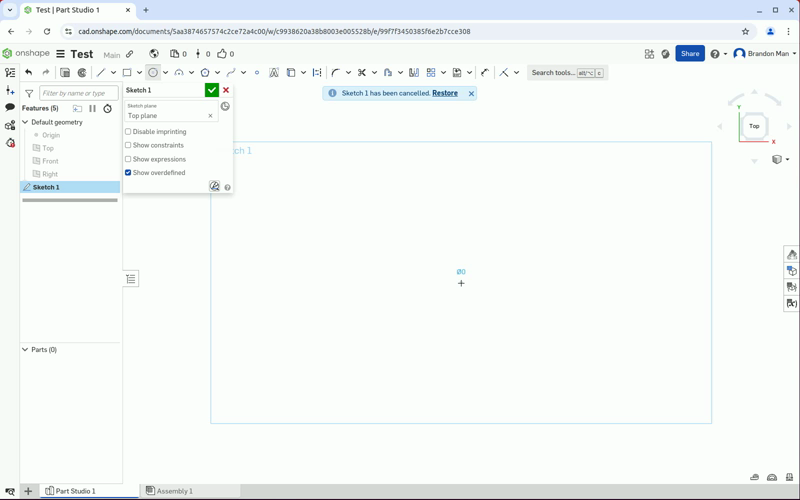
mouse_move(574, 282)
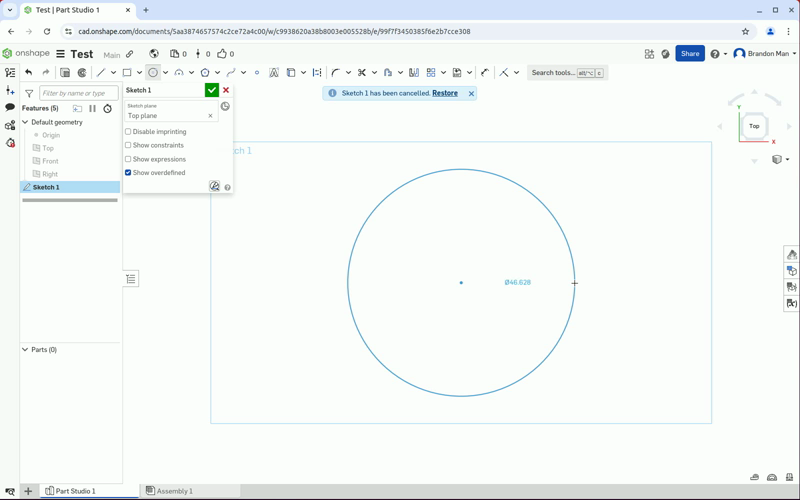
click(574, 282)
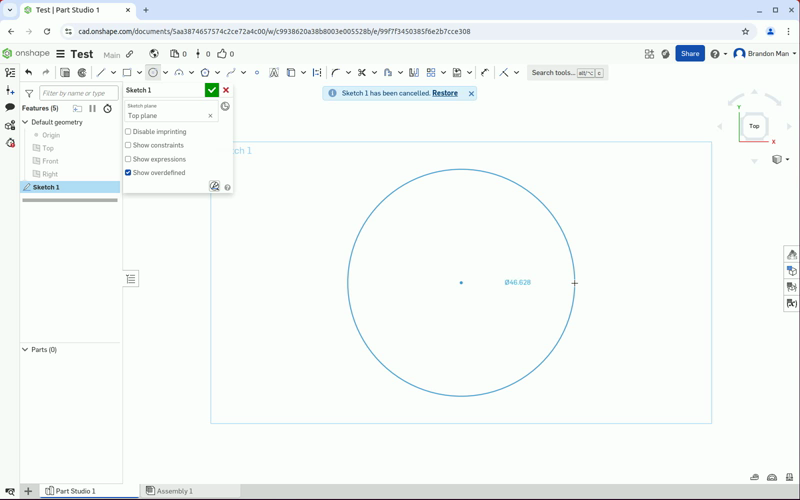
key(esc)
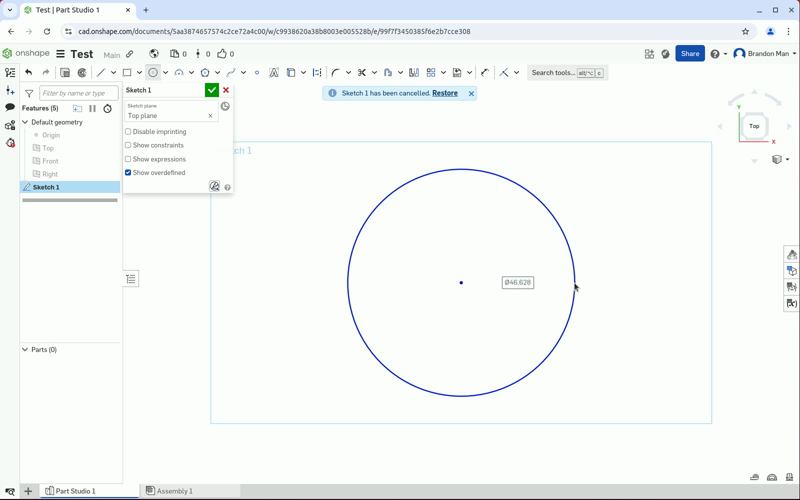
key(l)
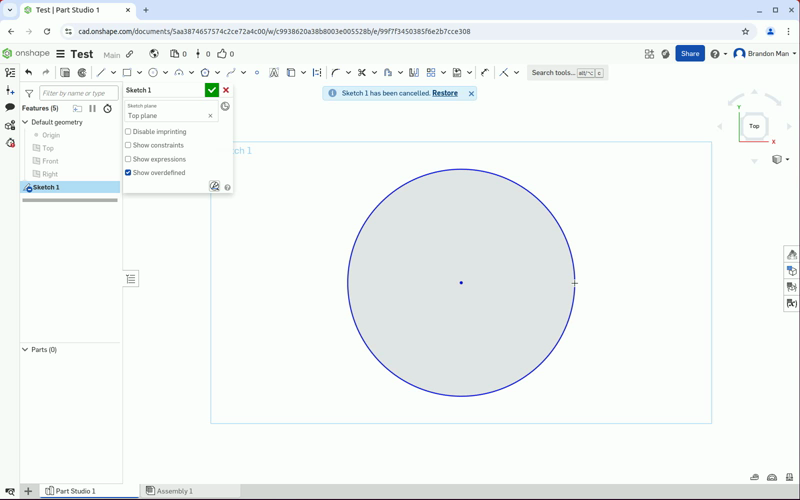
key_down(shift)
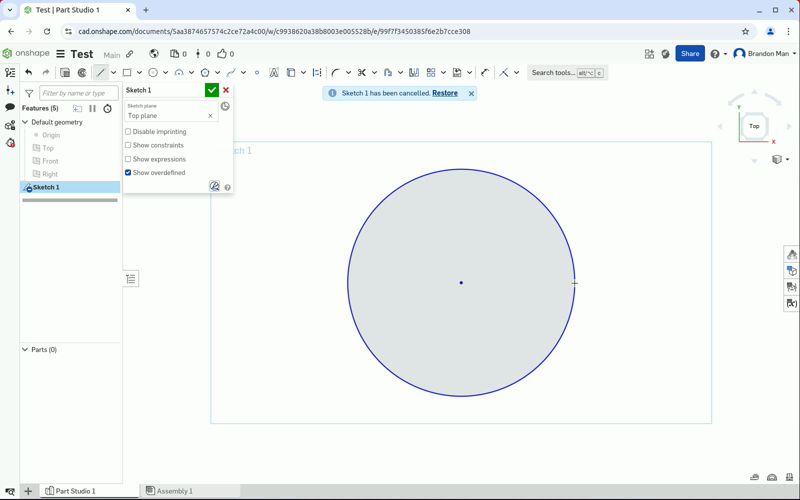
mouse_move(525, 311)
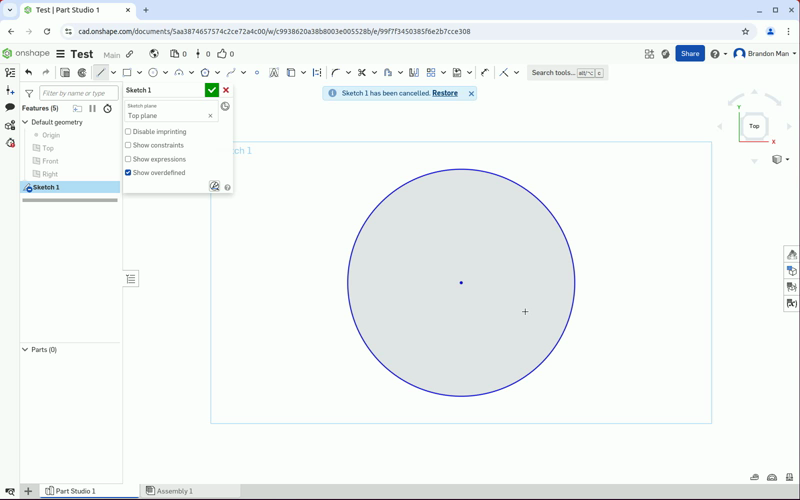
click(525, 311)
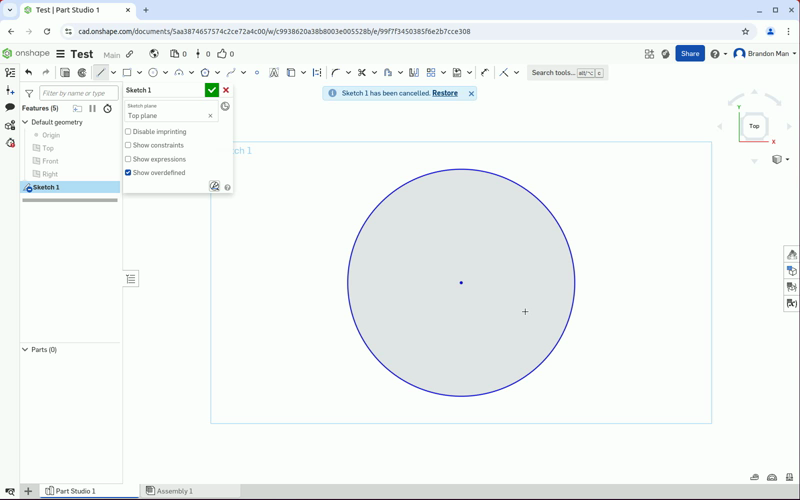
key_up(shift)
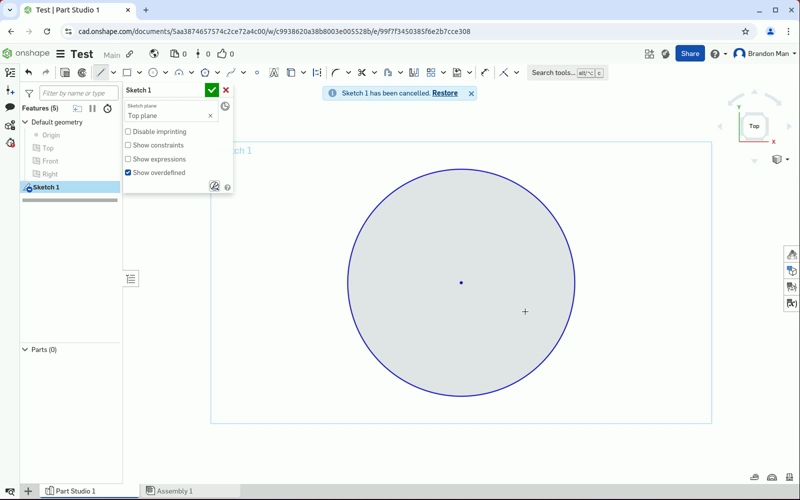
key_down(shift)
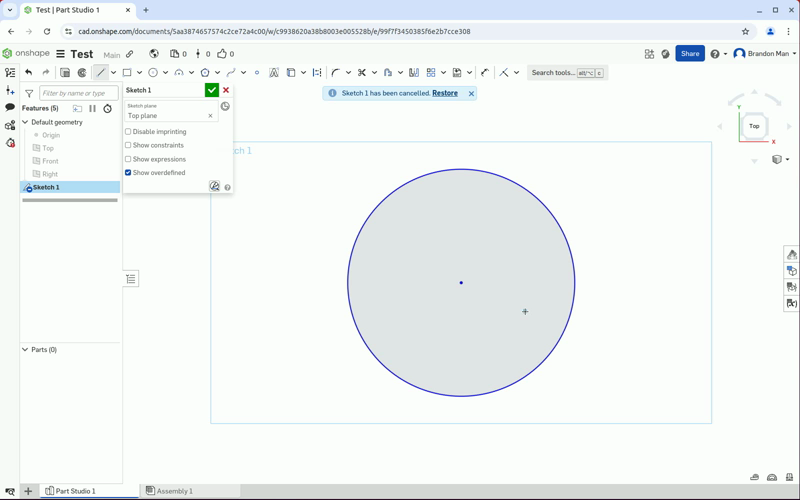
mouse_move(555, 311)
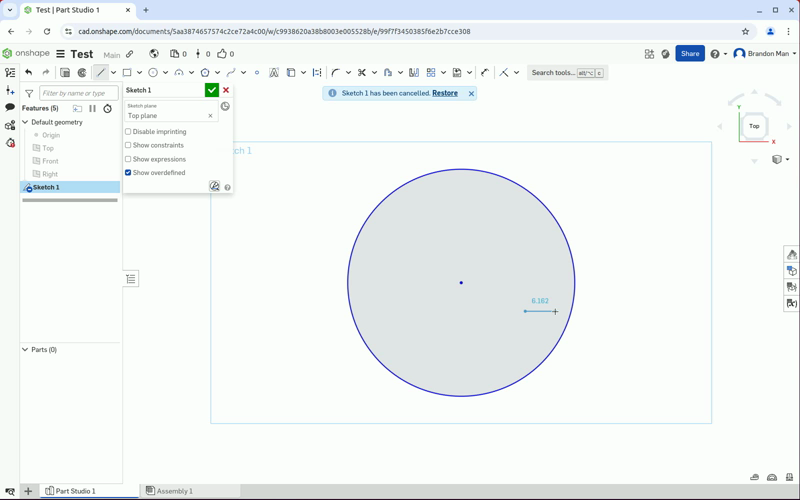
mouse_move(532, 311)
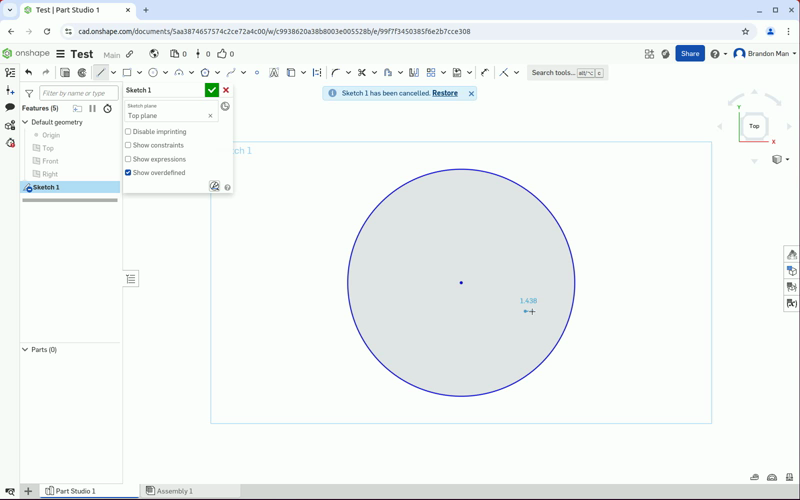
scroll(6)
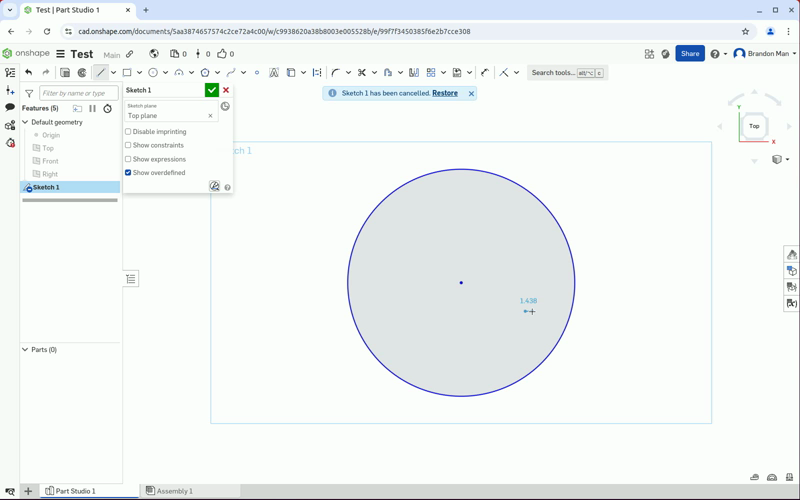
scroll(6)
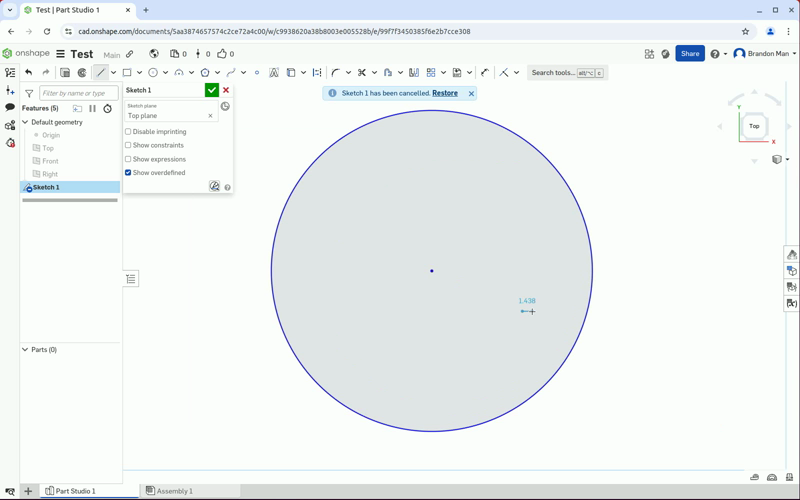
scroll(6)
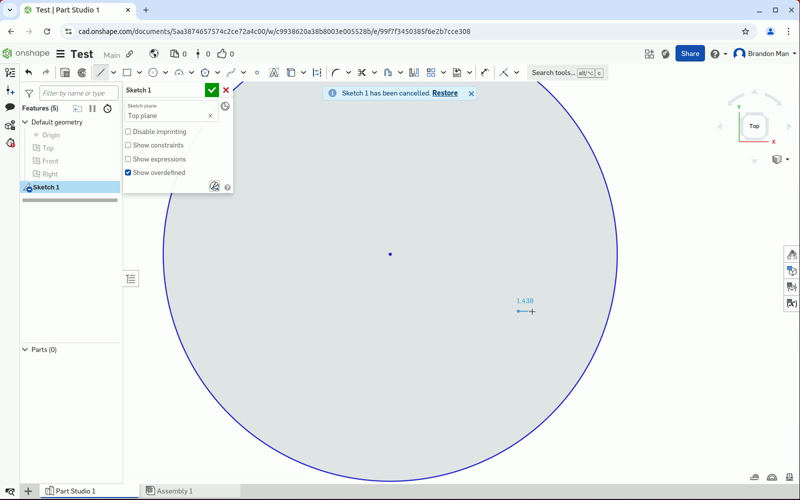
scroll(6)
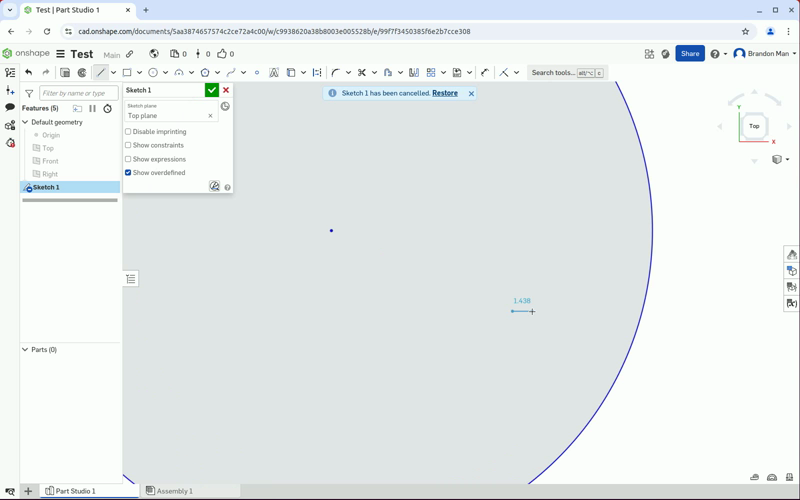
scroll(6)
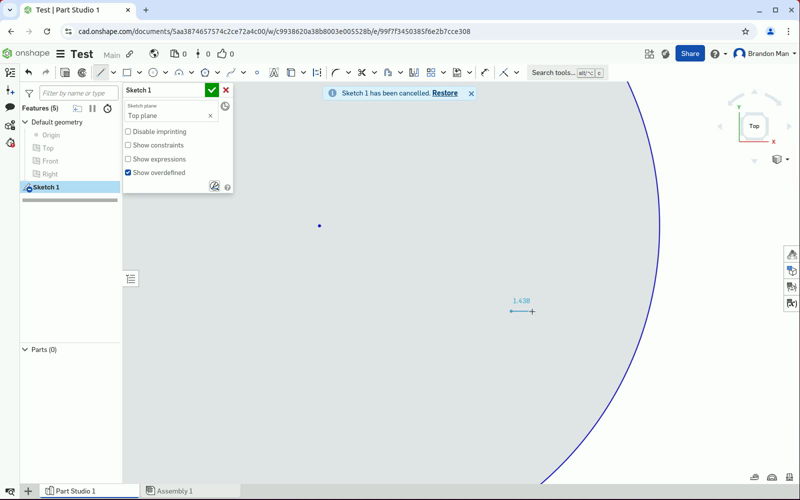
scroll(6)
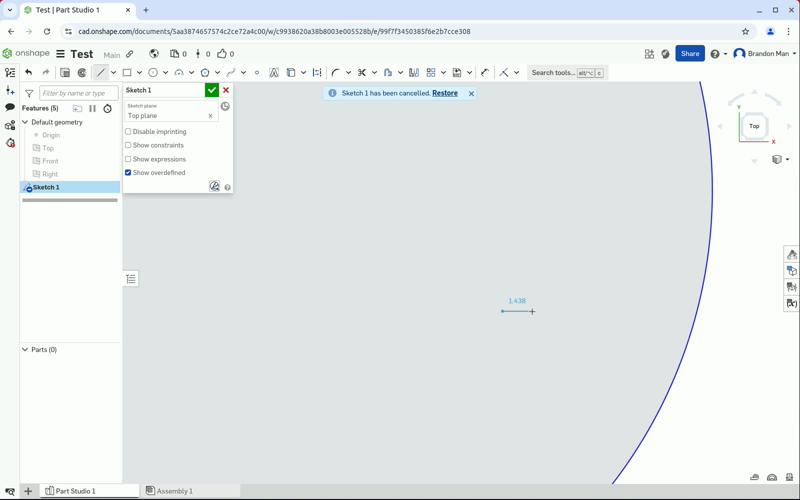
scroll(6)
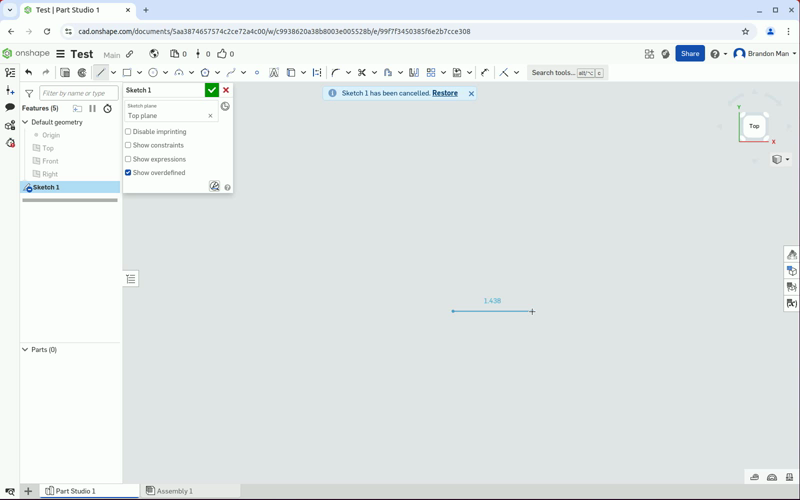
click(532, 311)
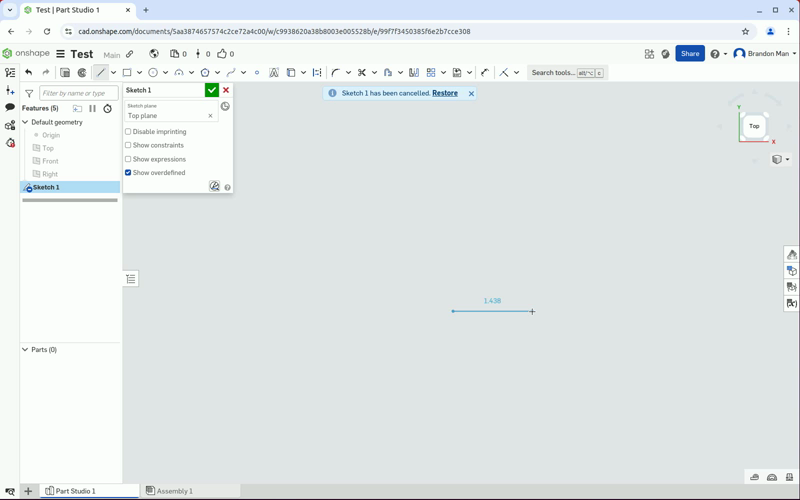
scroll(-6)
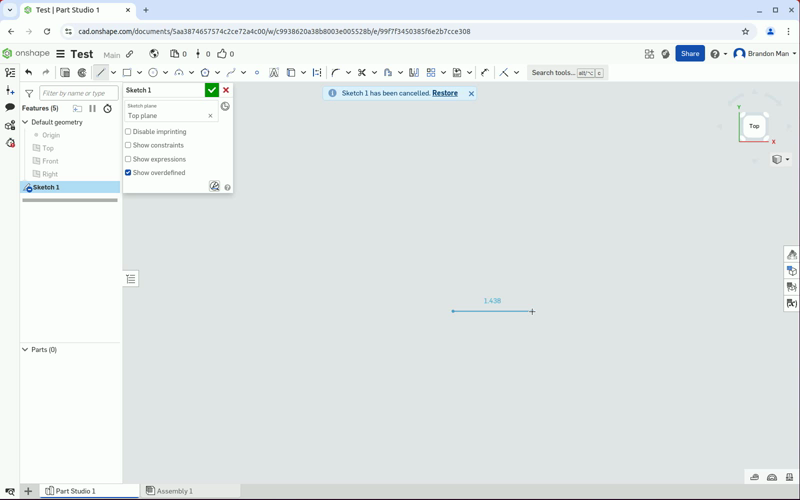
scroll(-6)
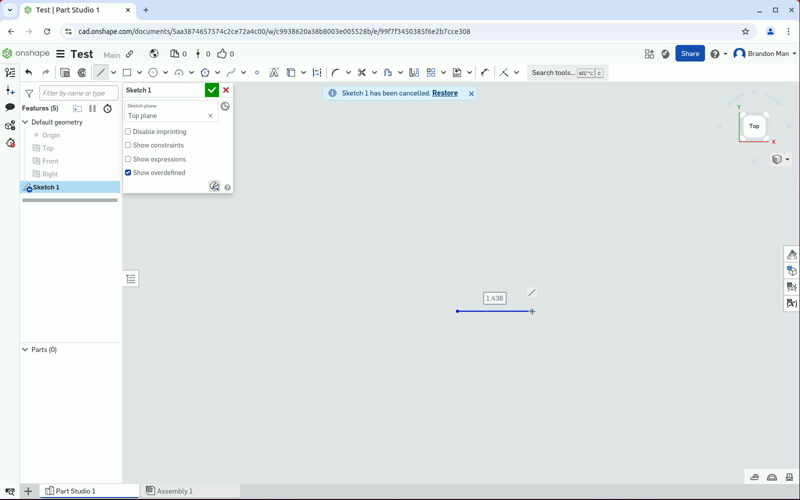
scroll(-6)
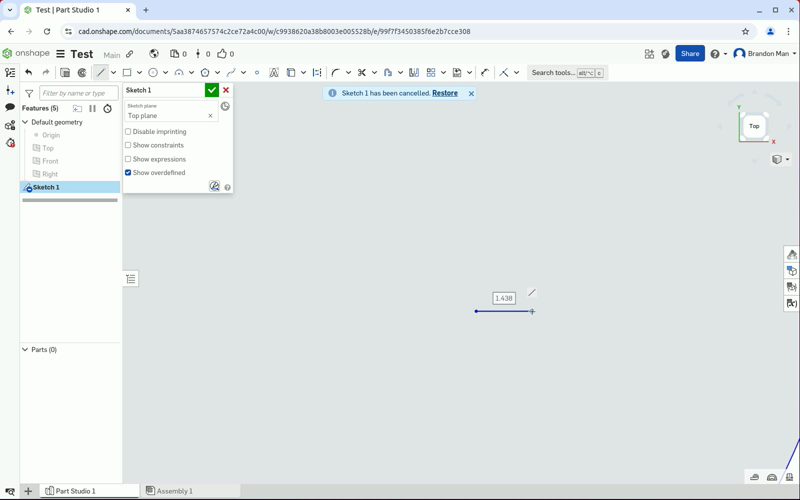
scroll(-6)
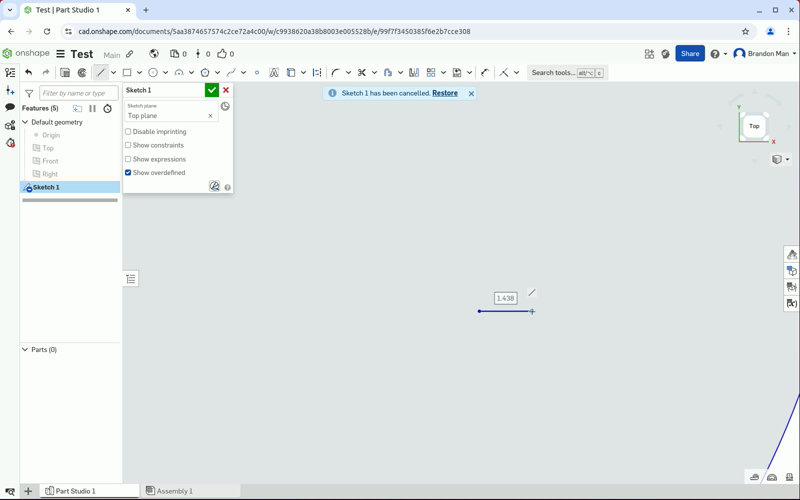
scroll(-6)
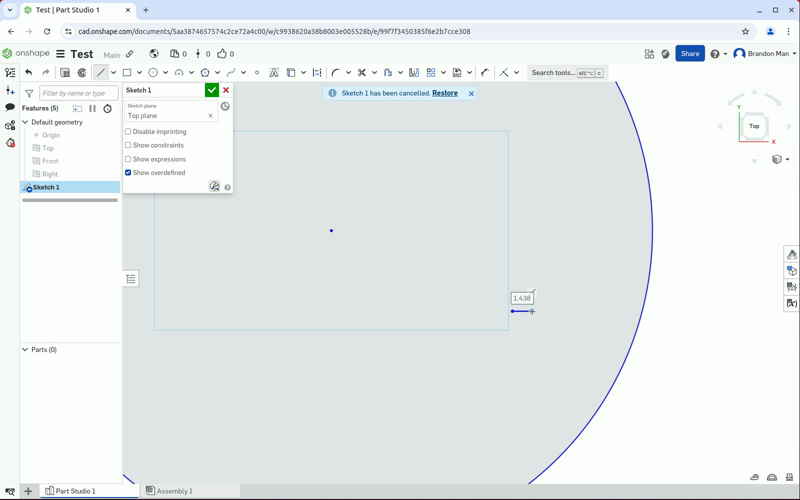
scroll(-6)
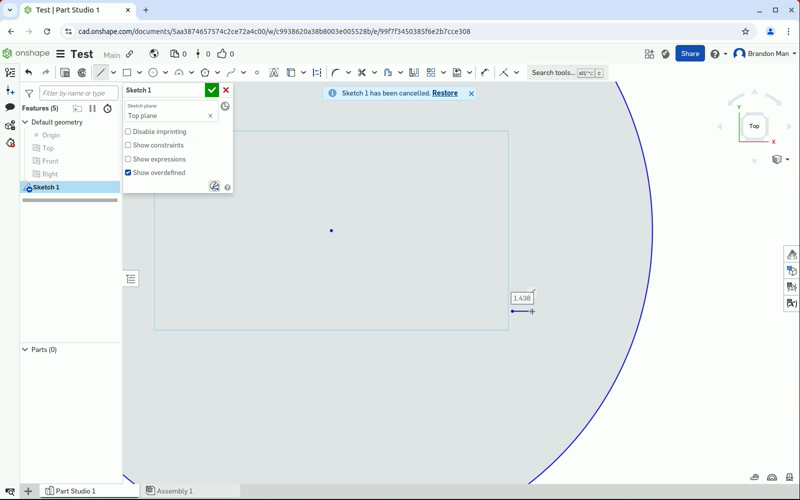
scroll(-6)
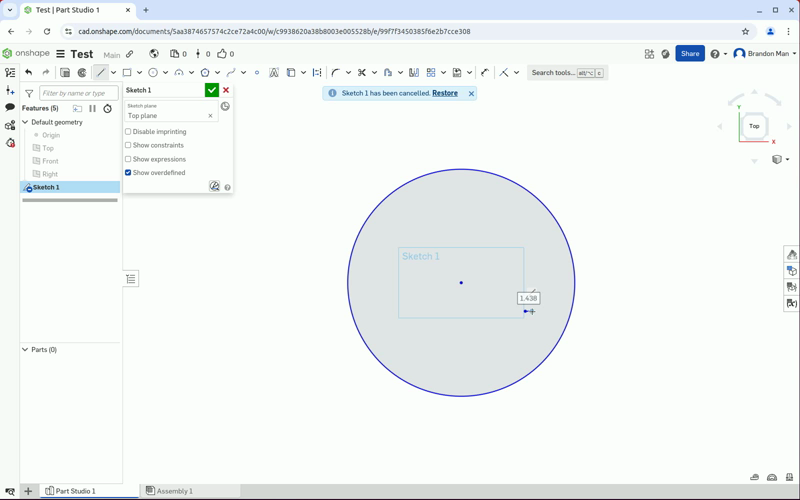
key_up(shift)
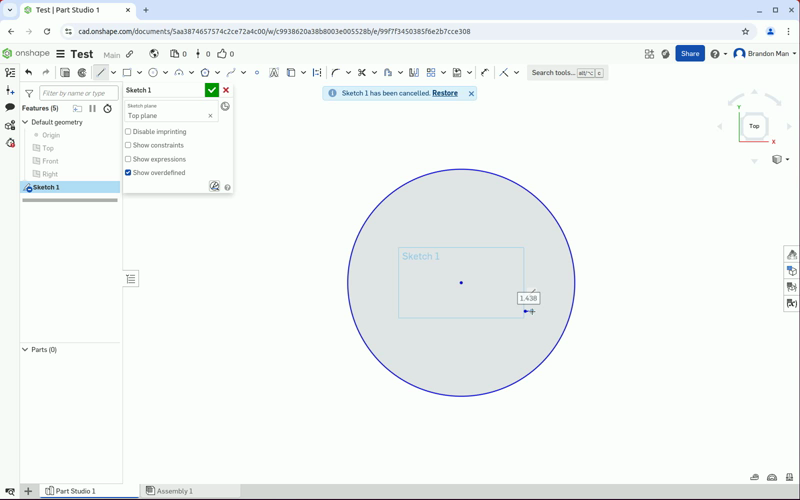
key_down(shift)
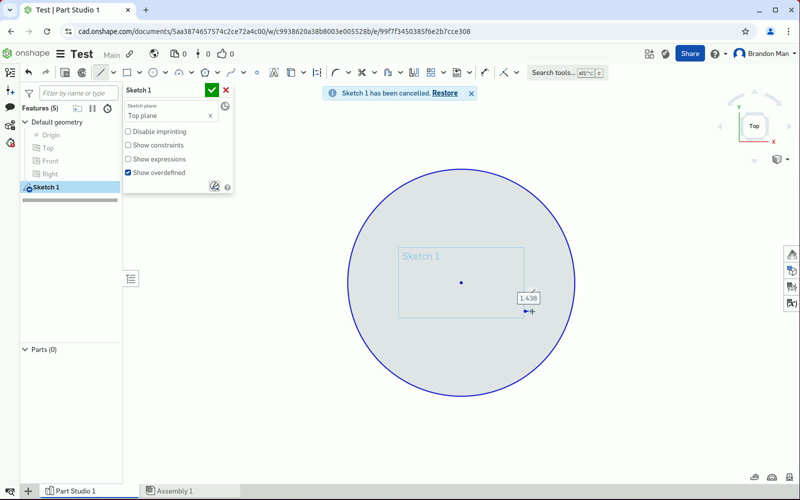
mouse_move(562, 311)
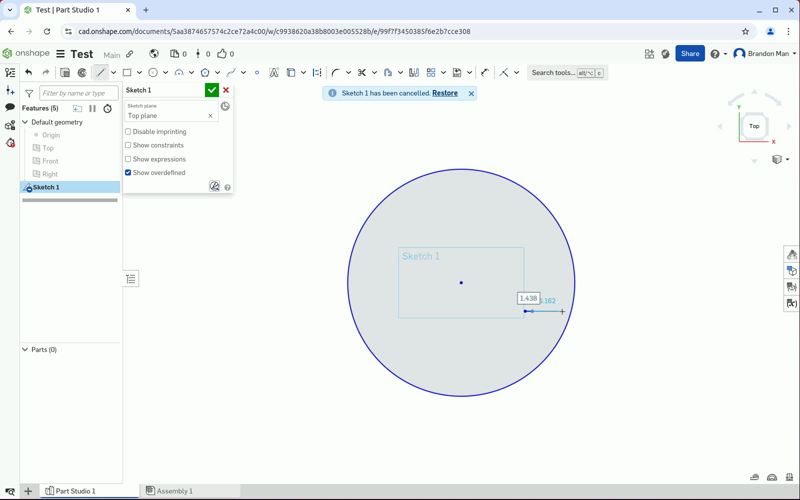
mouse_move(532, 282)
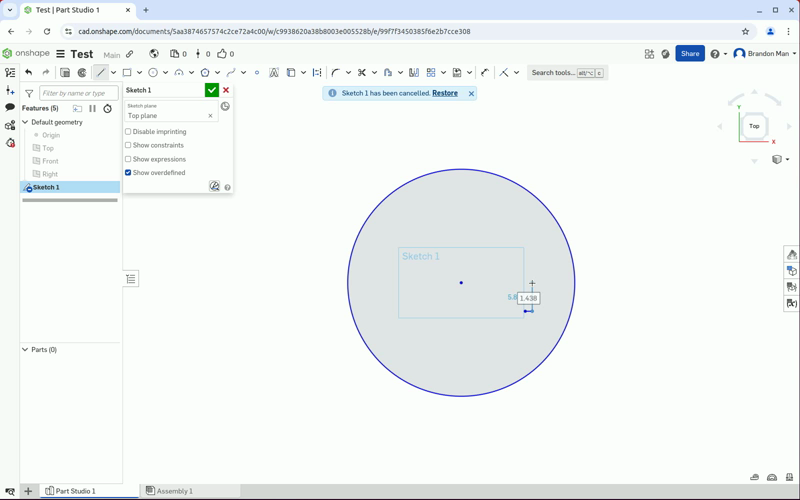
click(532, 282)
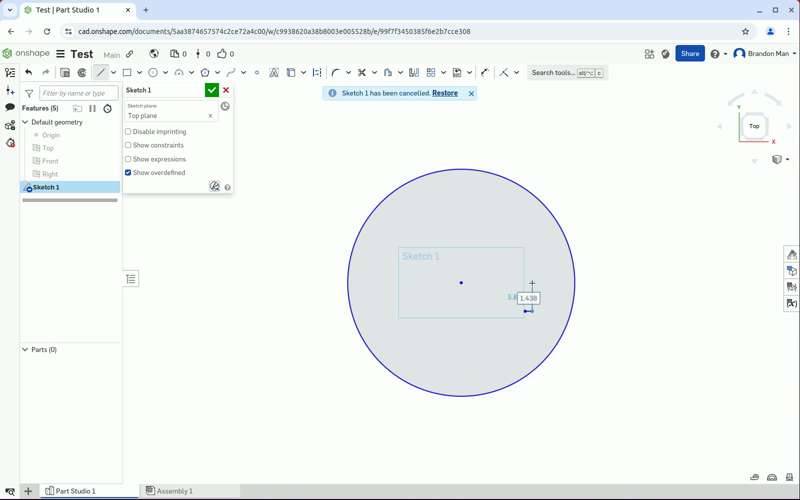
key_up(shift)
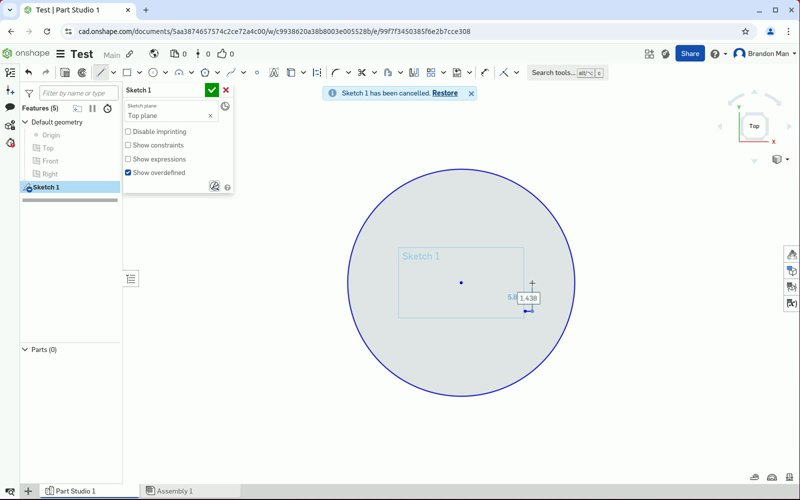
key(esc)
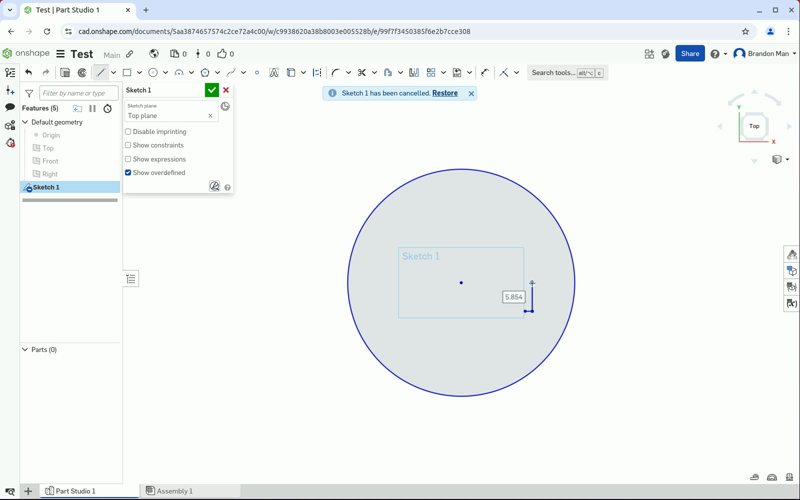
key(a)
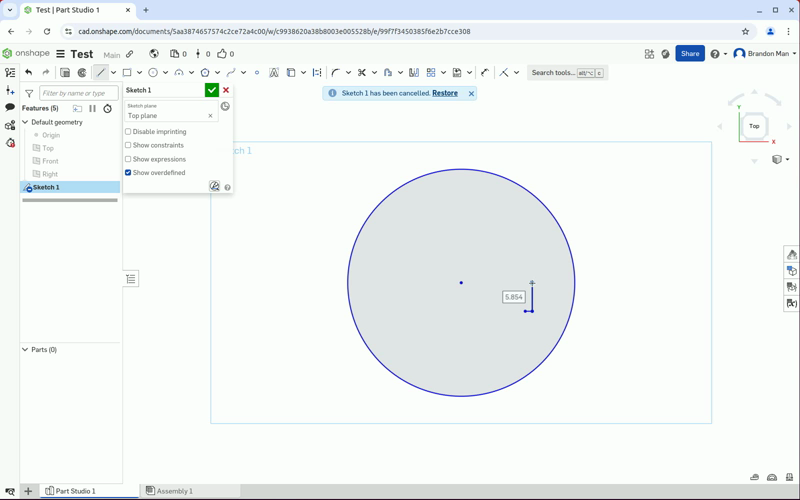
mouse_move(532, 282)
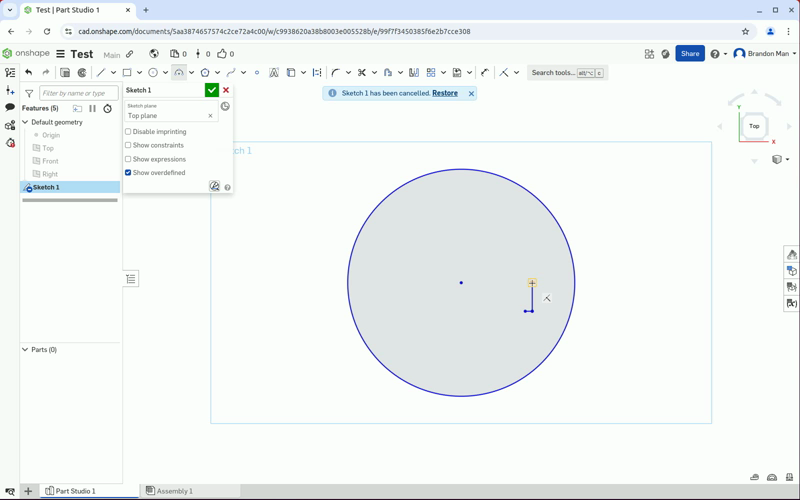
click(532, 282)
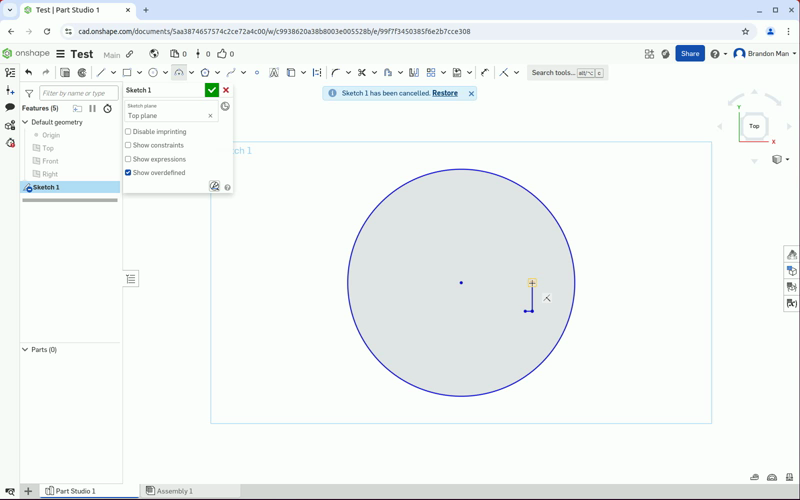
mouse_move(525, 311)
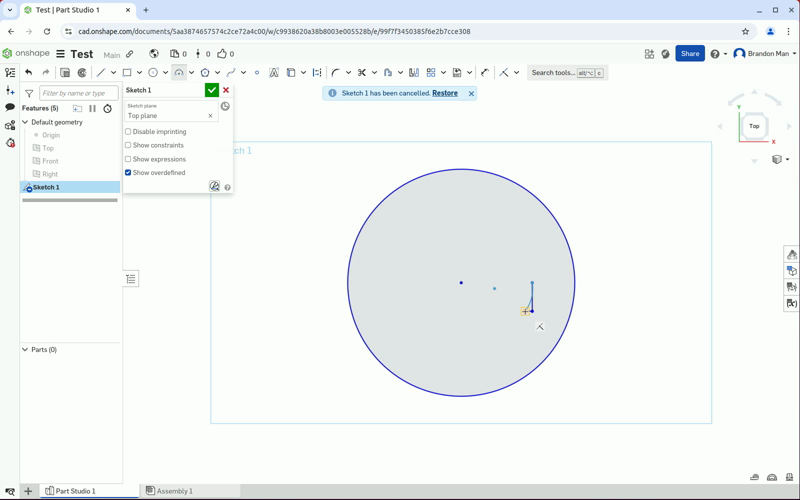
click(525, 311)
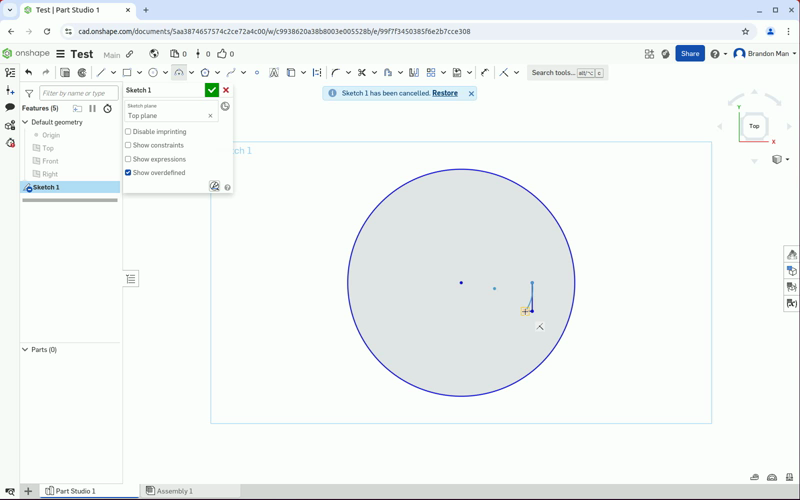
key_down(shift)
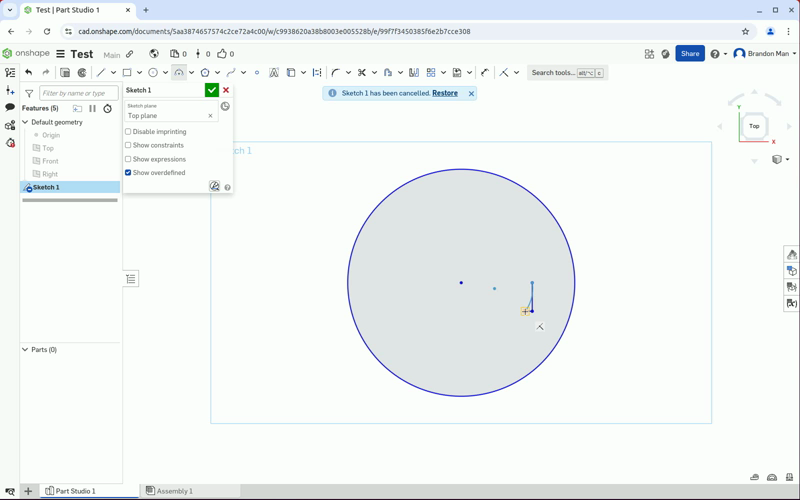
mouse_move(393, 263)
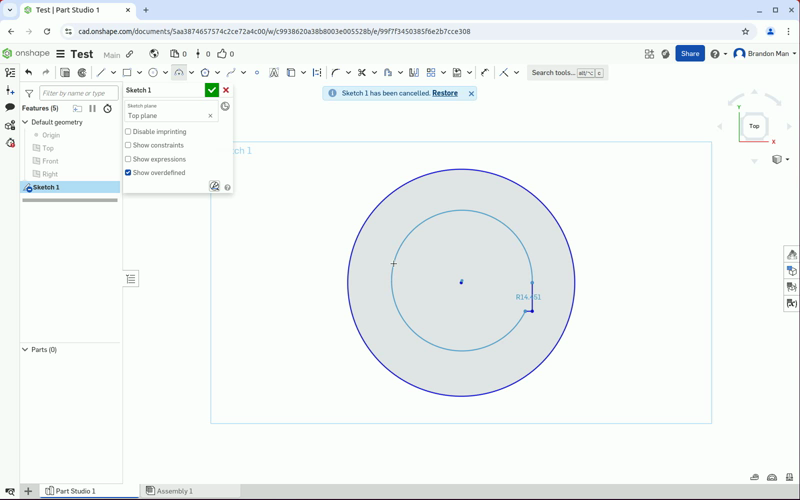
click(393, 263)
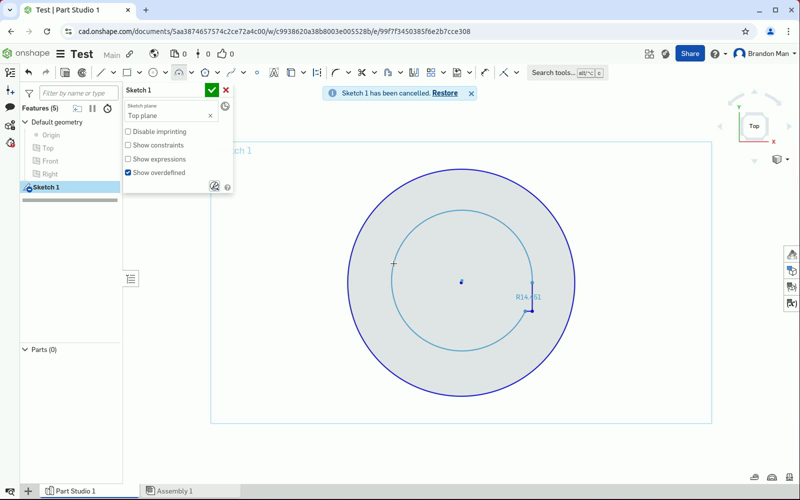
key_up(shift)
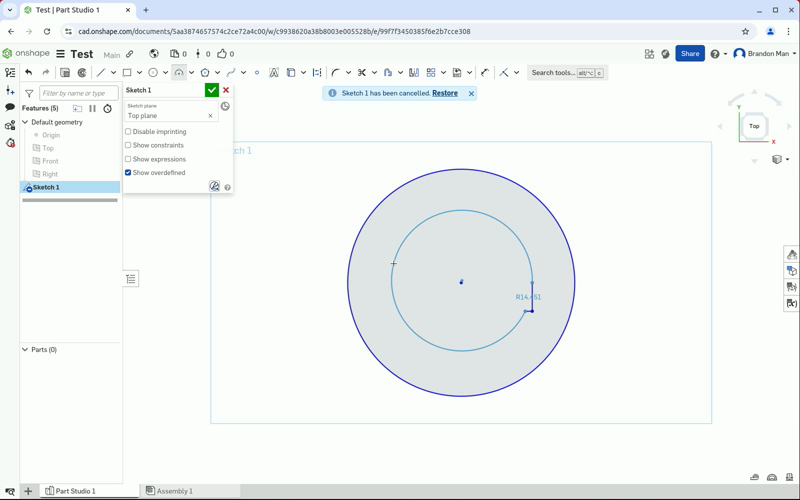
key(esc)
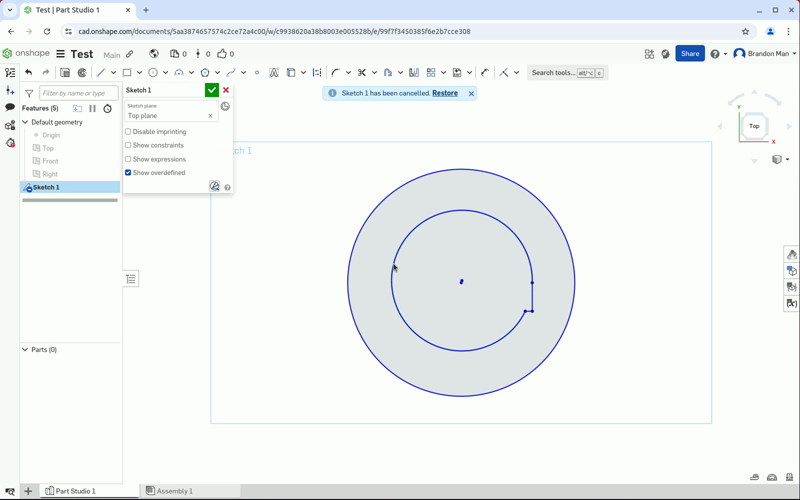
mouse_move(420, 358)
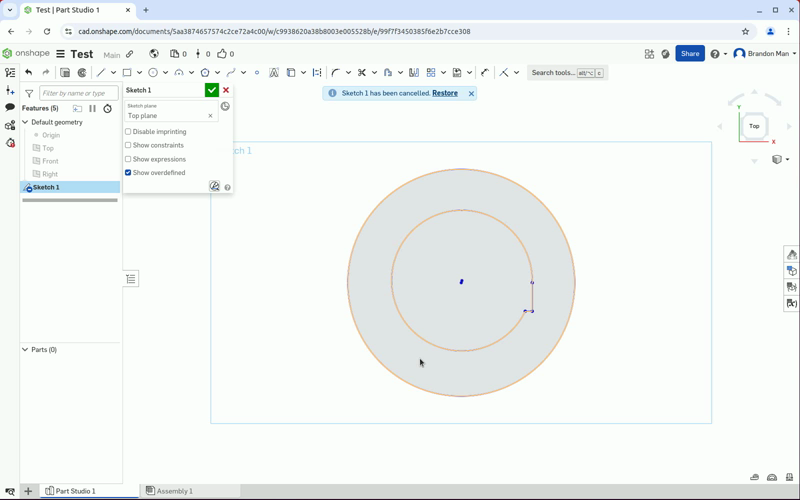
click(420, 358)
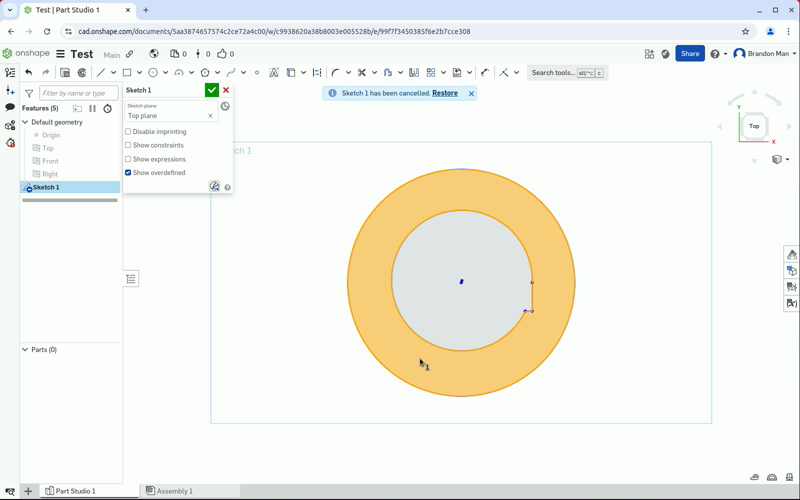
mouse_move(73, 352)
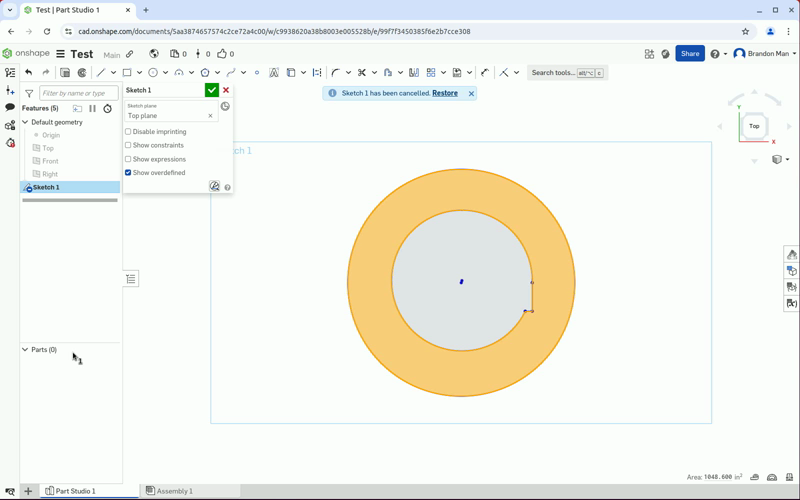
key(shift+y)
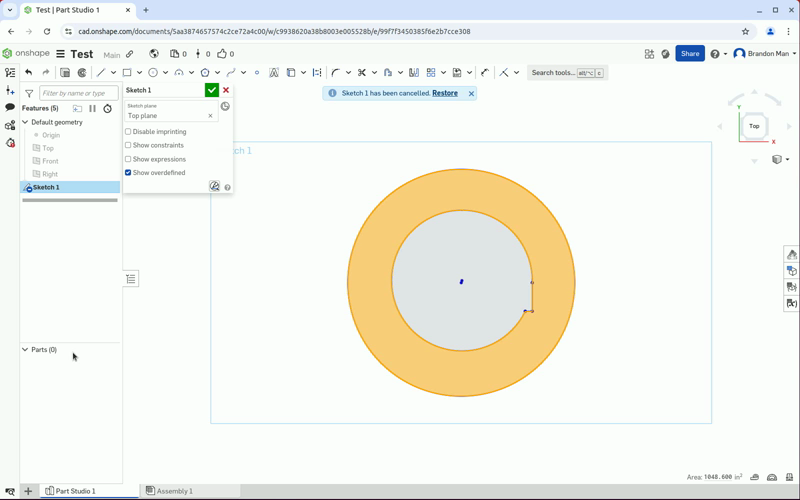
key(shift+e)
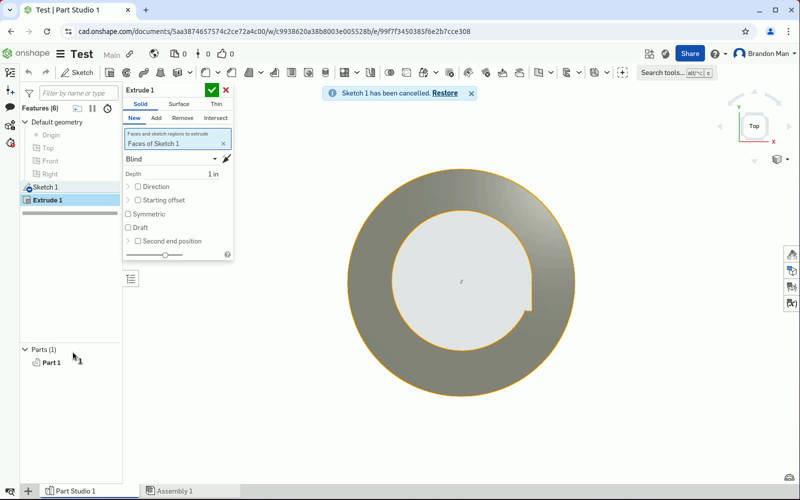
mouse_move(143, 106)
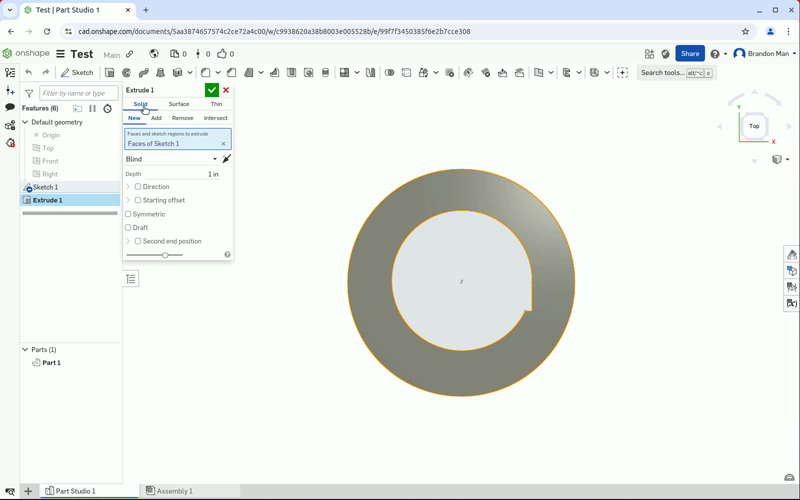
click(143, 106)
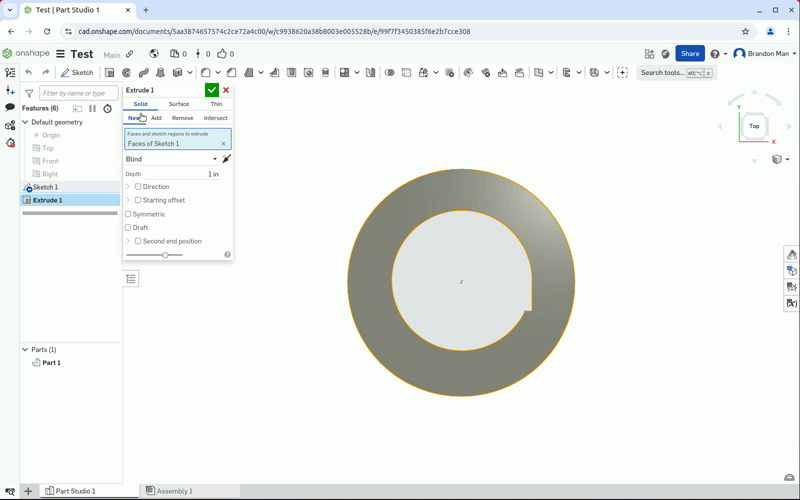
mouse_move(137, 120)
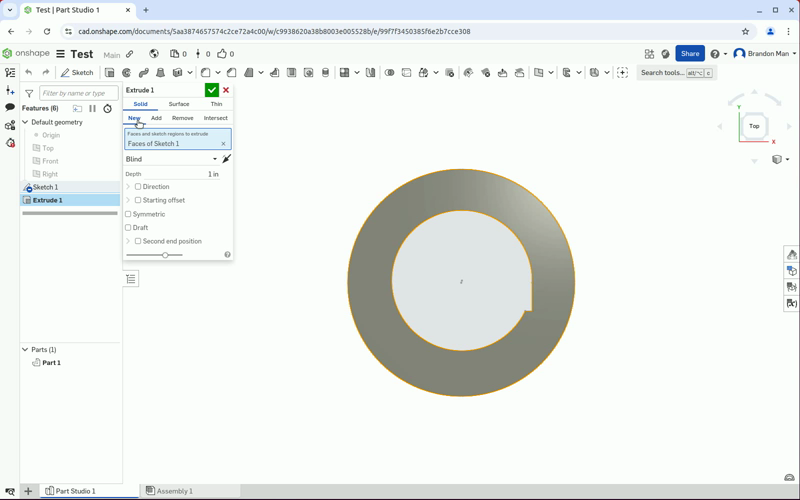
click(137, 120)
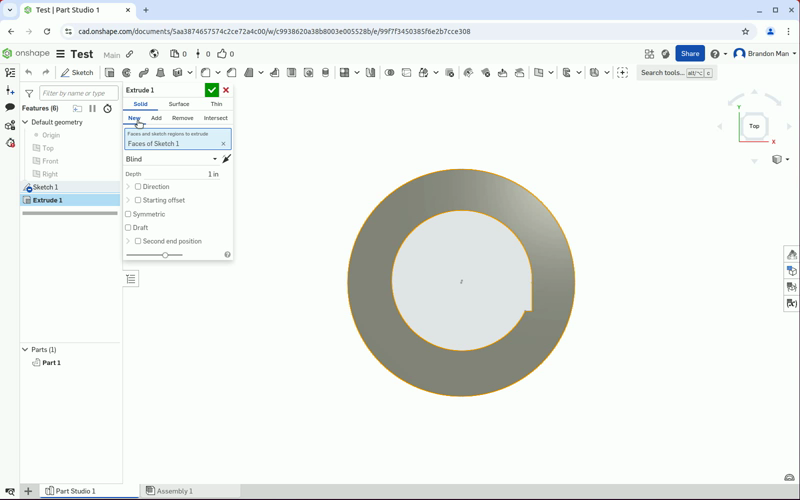
key(tab, 4)
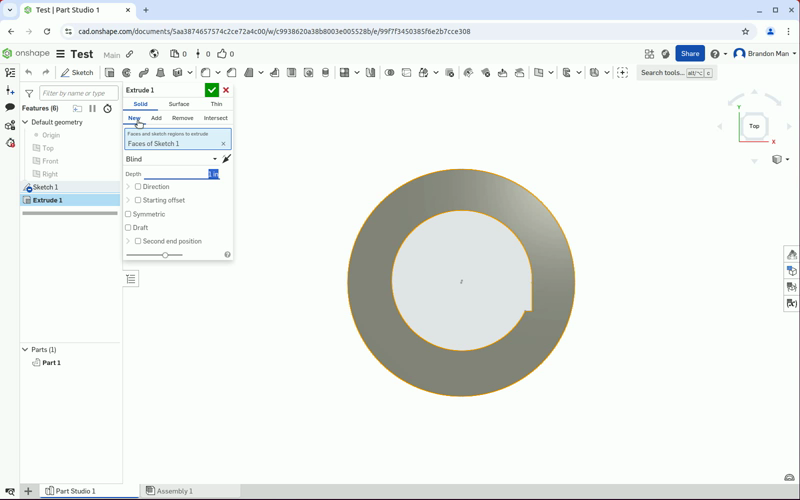
text(0.722)
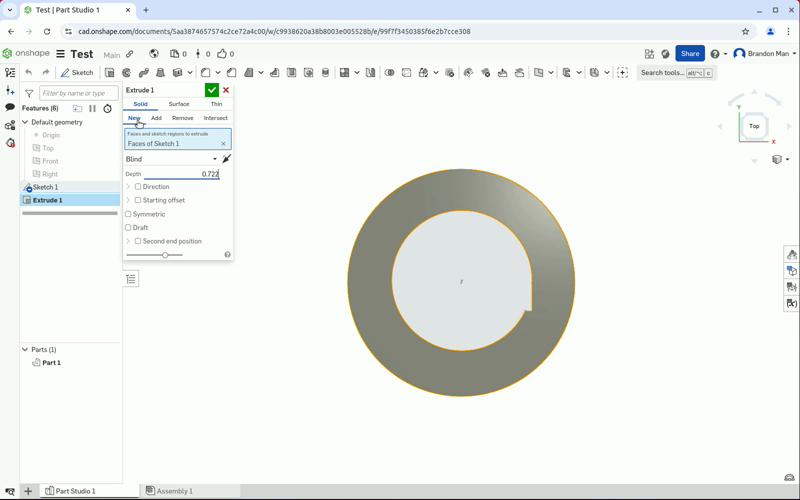
key(enter)
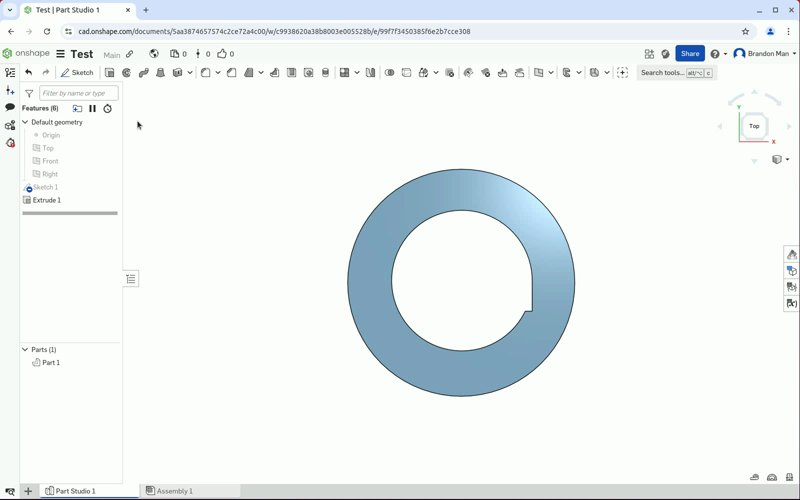
key(shift+h)
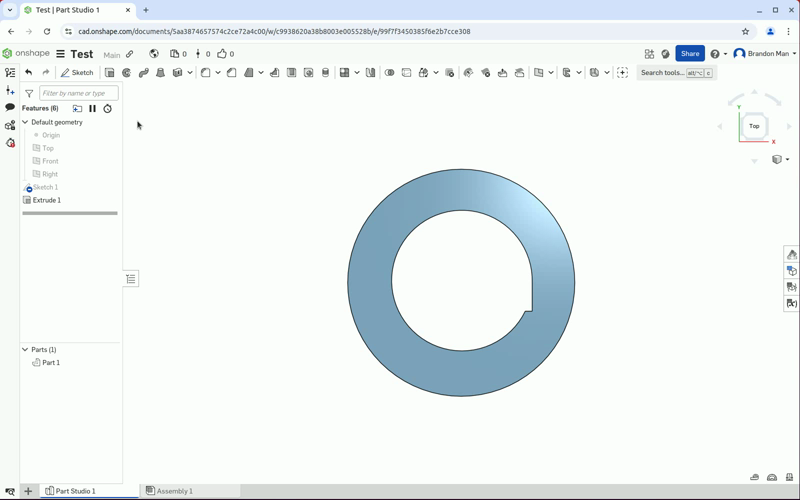
key(shift+h)
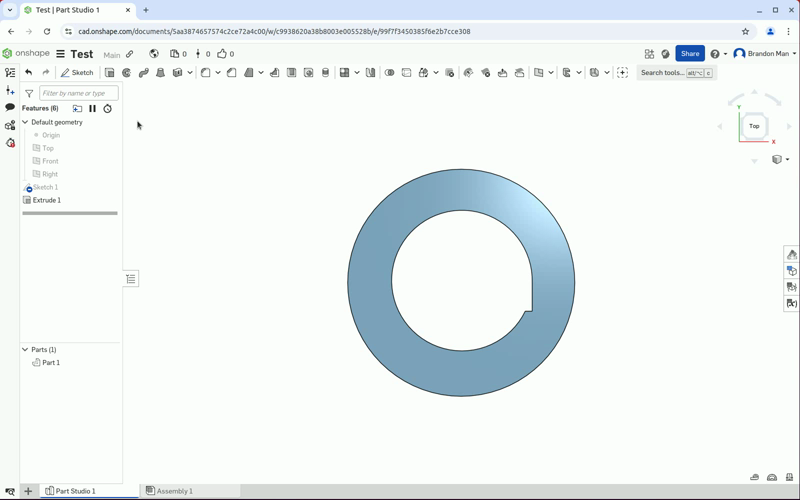
mouse_move(73, 189)
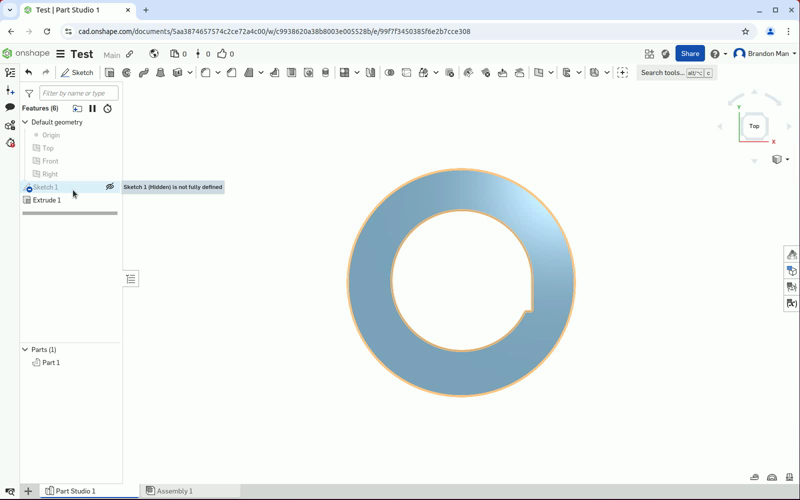
click(73, 189)
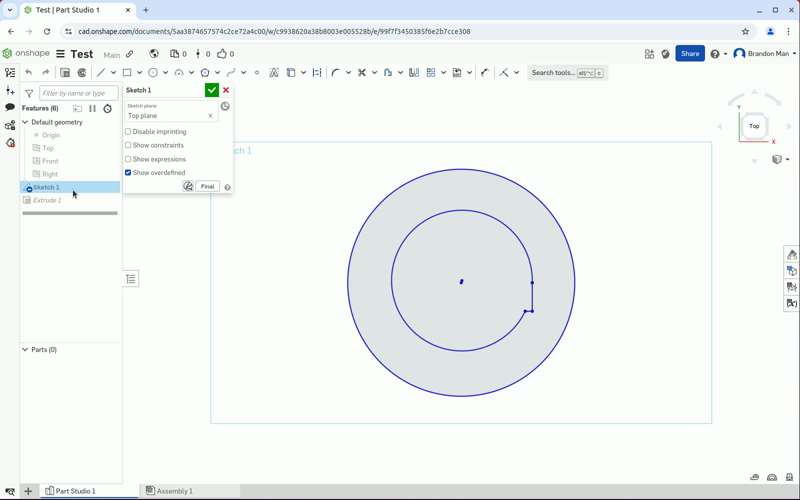
mouse_move(229, 92)
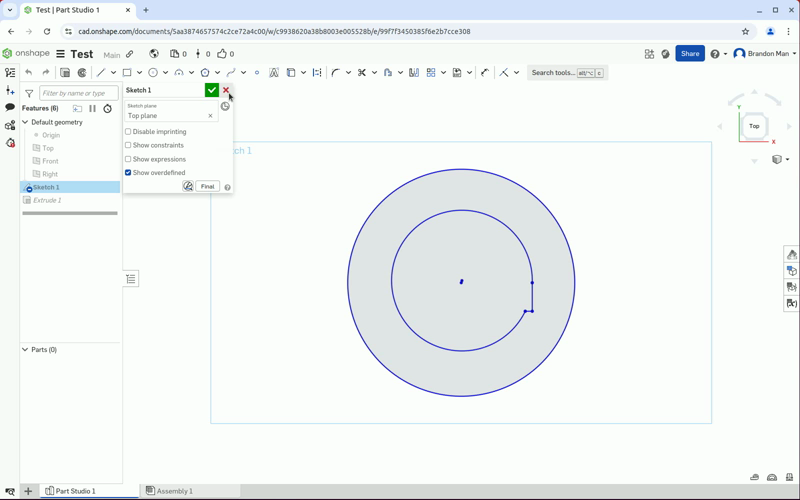
click(229, 92)
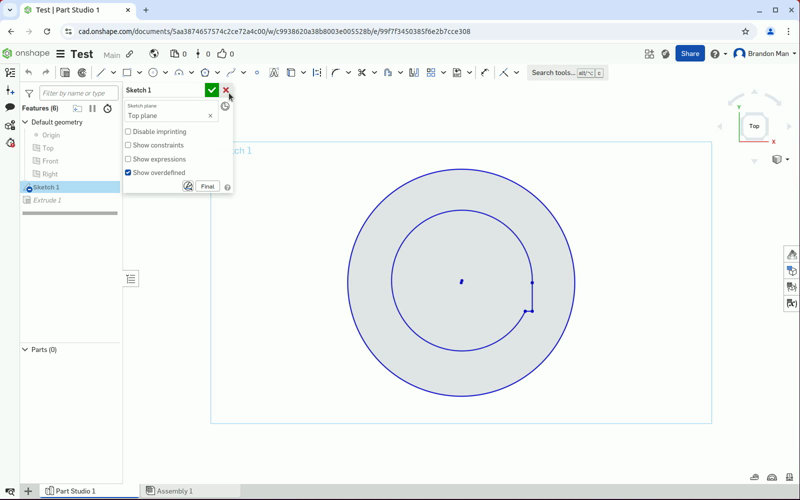
key(shift+s)
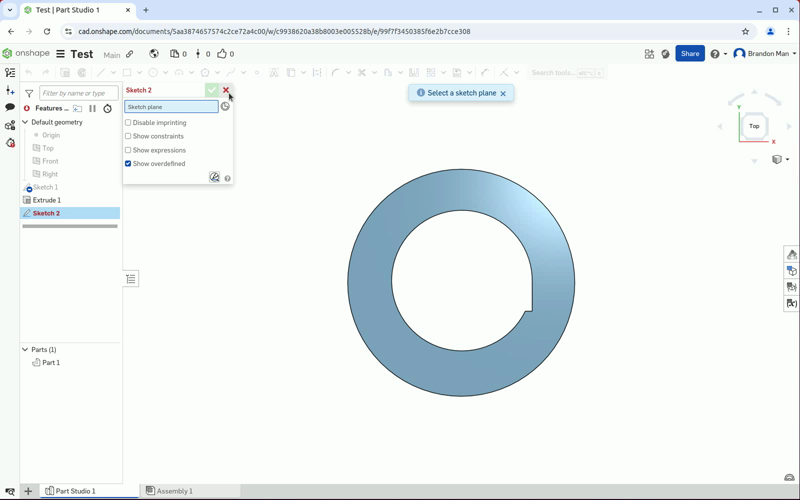
mouse_move(73, 150)
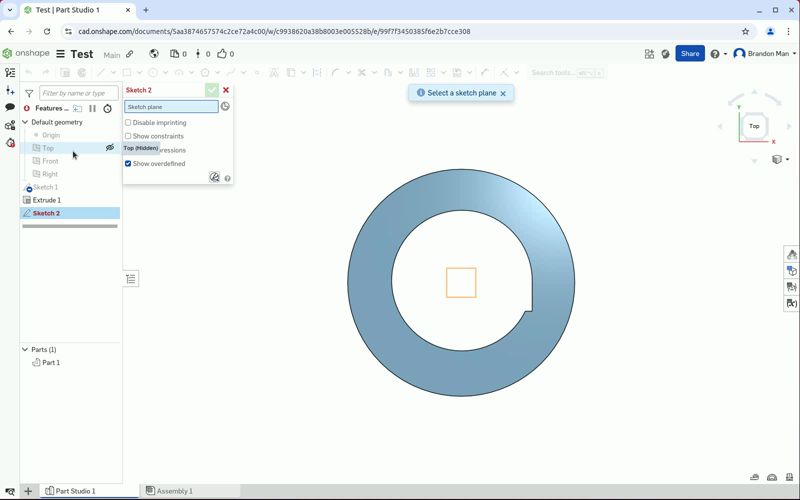
click(73, 150)
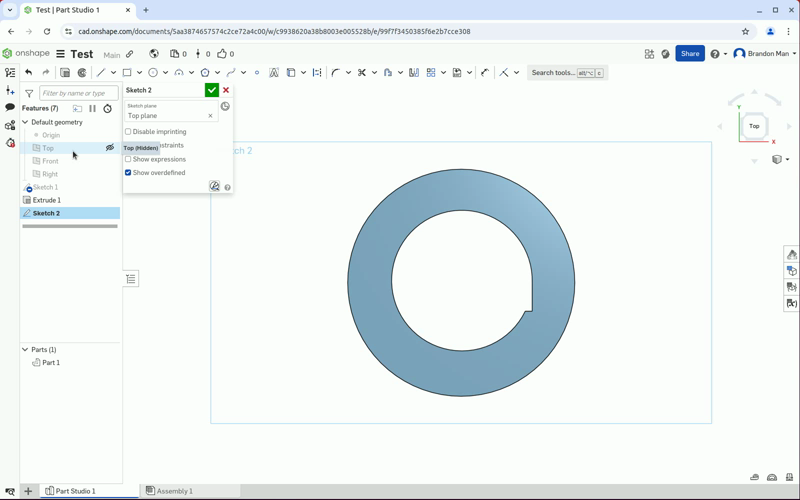
mouse_move(73, 352)
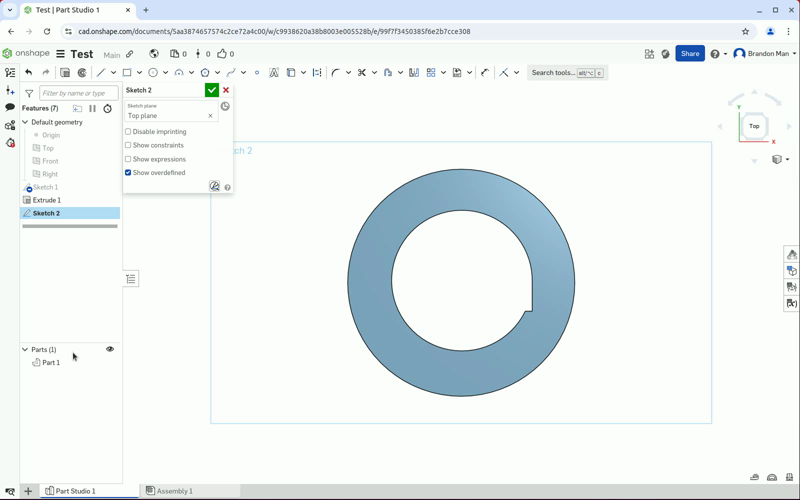
key(y)
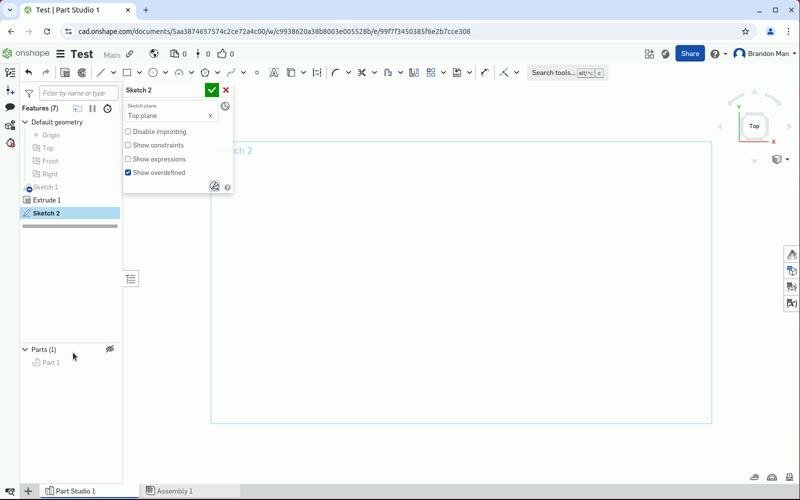
key(l)
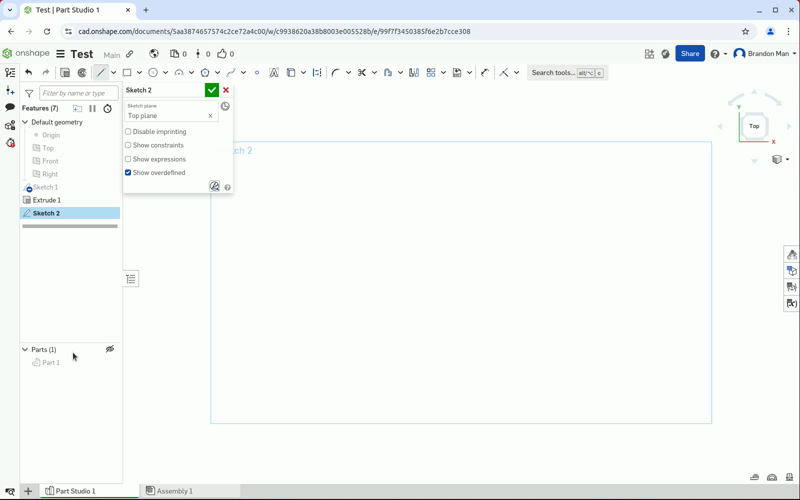
key_down(shift)
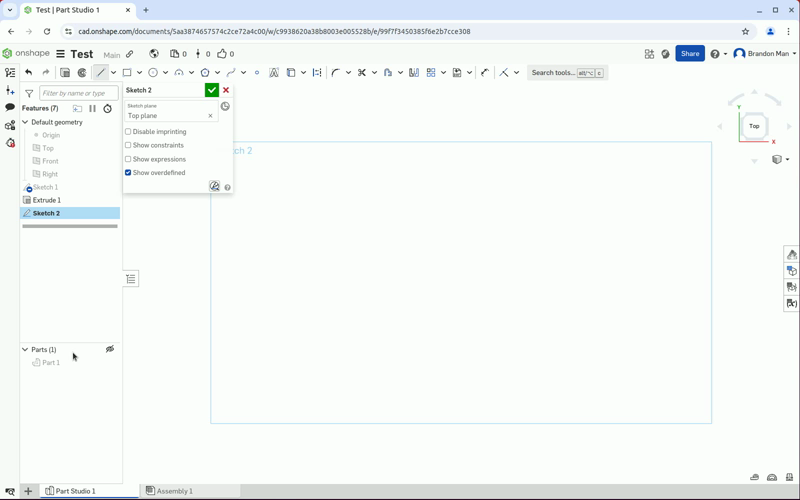
mouse_move(526, 311)
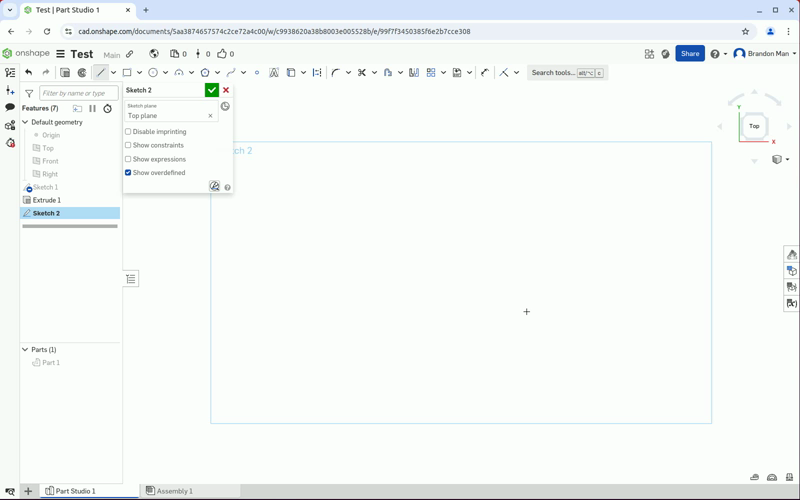
click(526, 311)
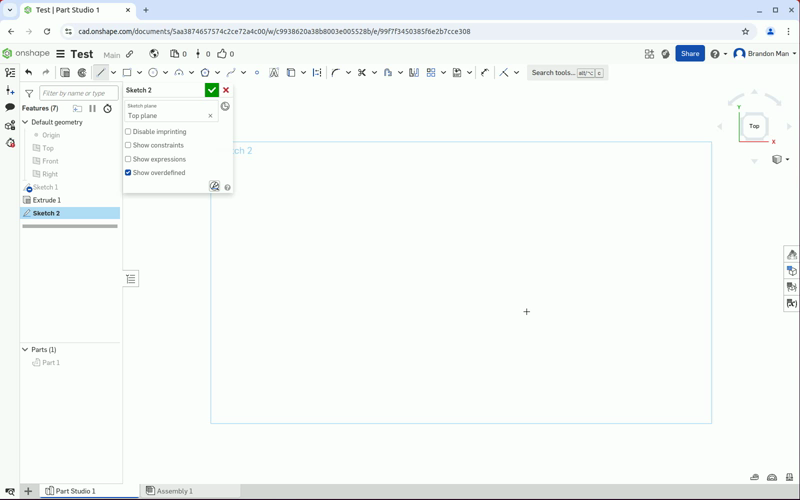
key_up(shift)
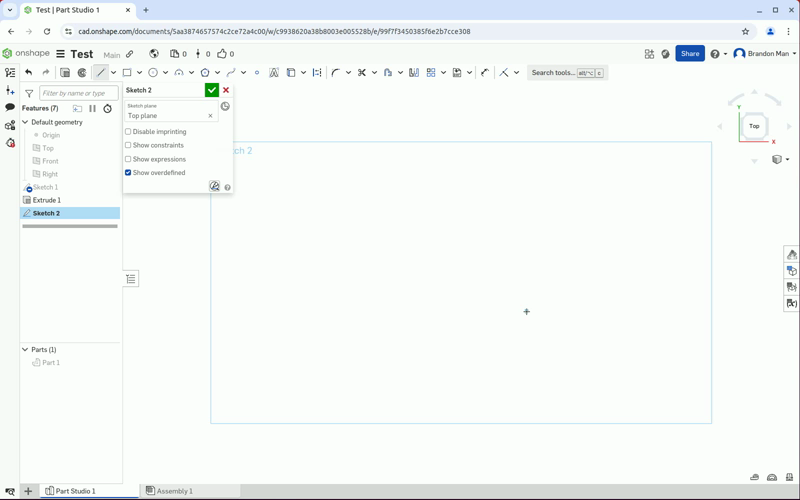
key_down(shift)
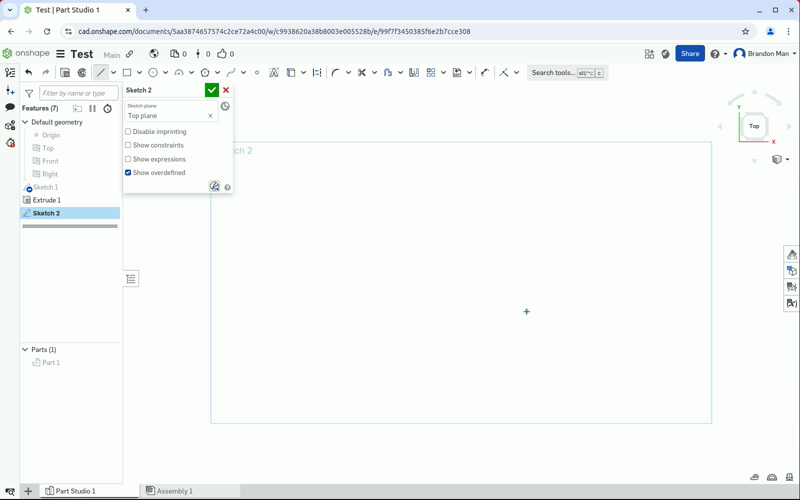
mouse_move(556, 311)
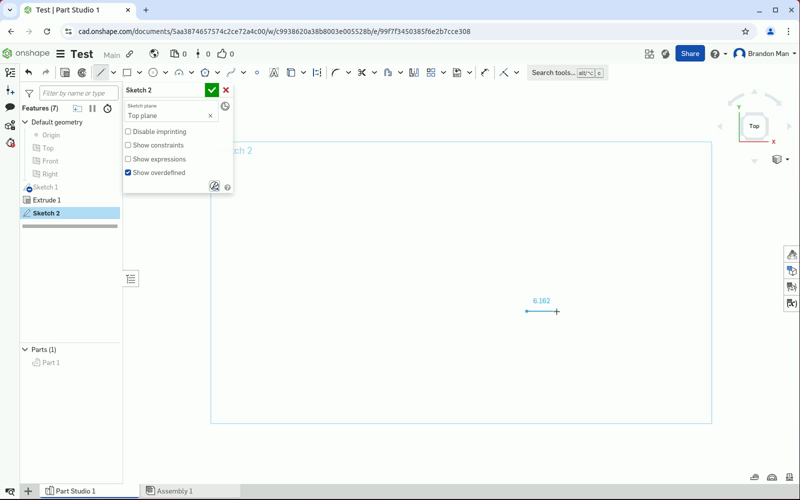
mouse_move(532, 311)
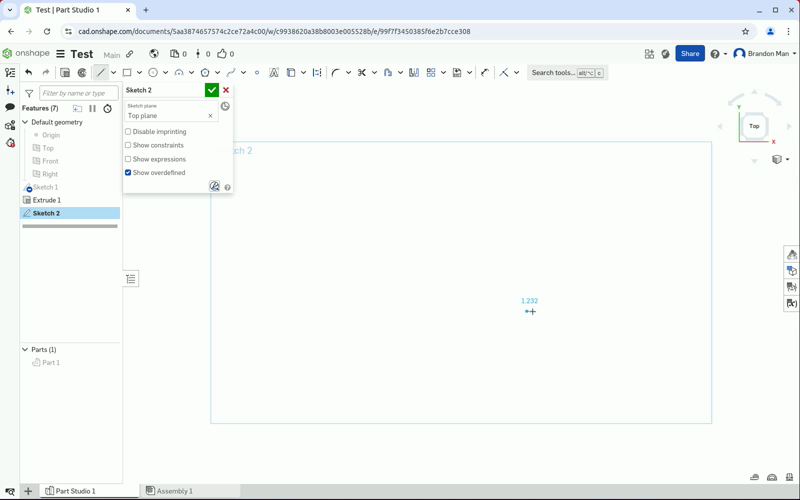
scroll(6)
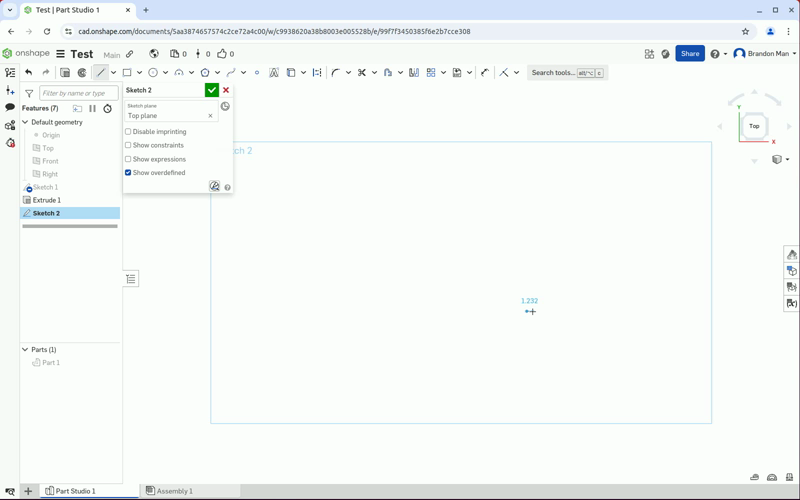
scroll(6)
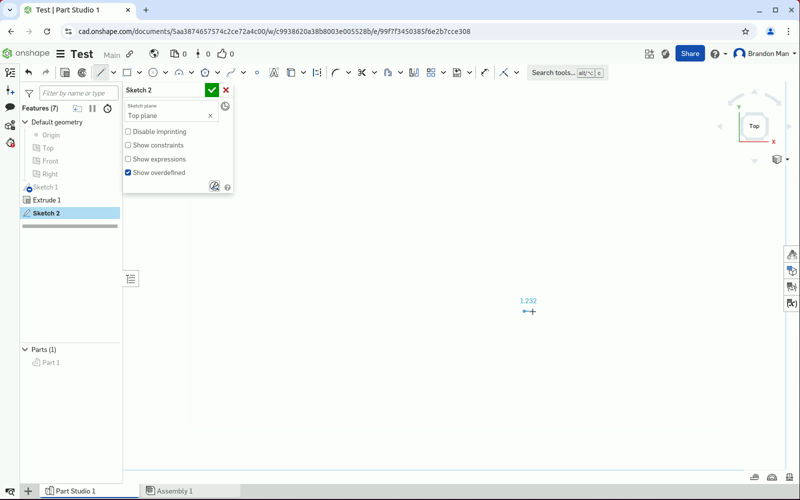
scroll(6)
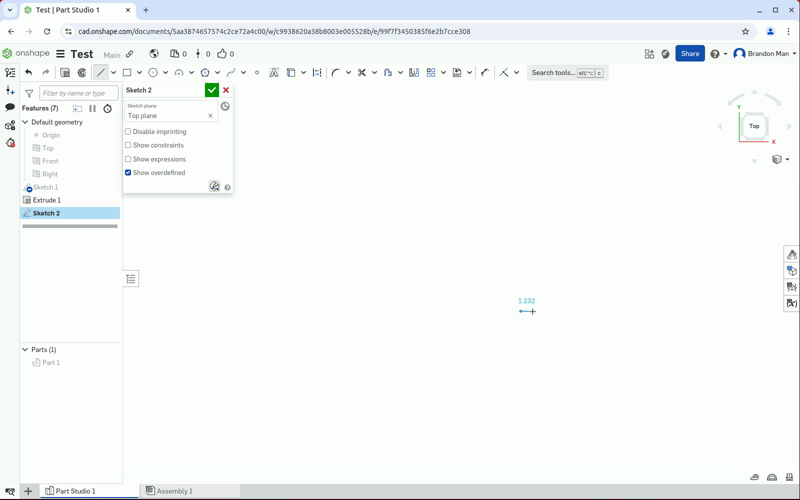
scroll(6)
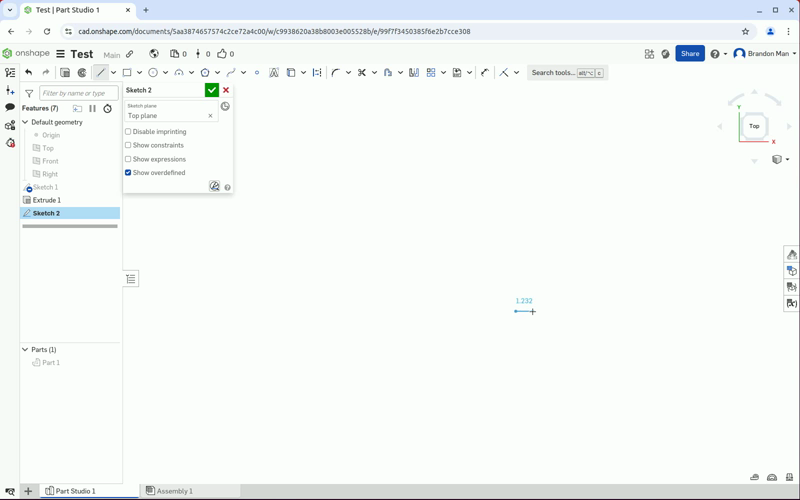
scroll(6)
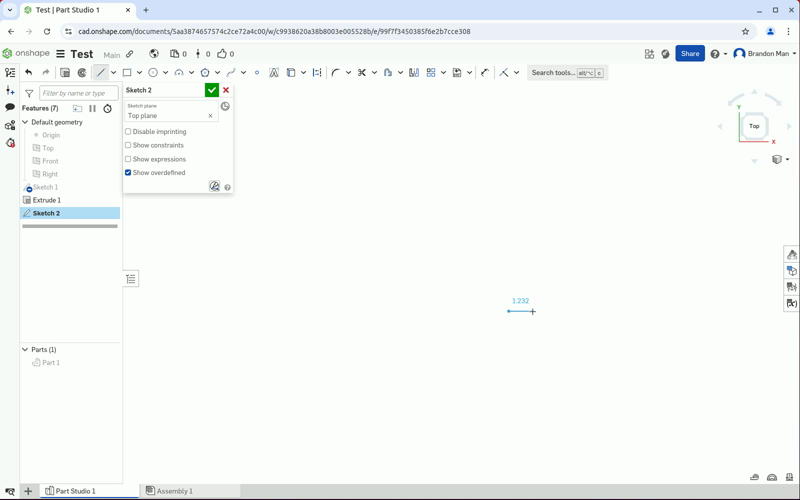
scroll(6)
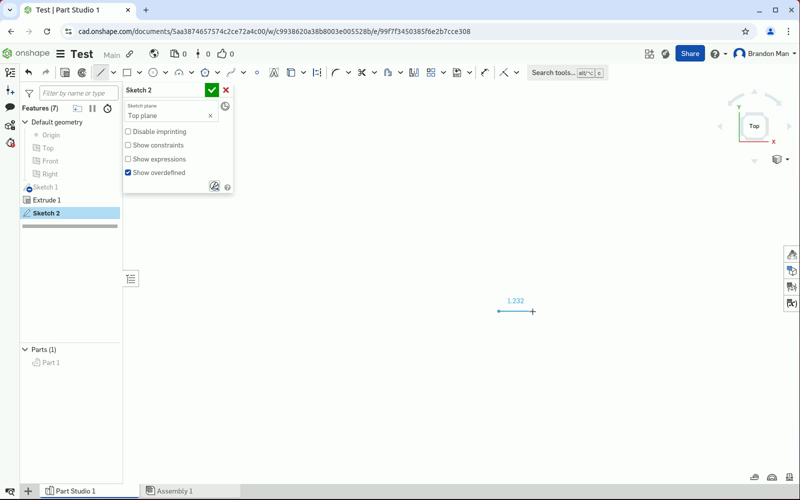
scroll(6)
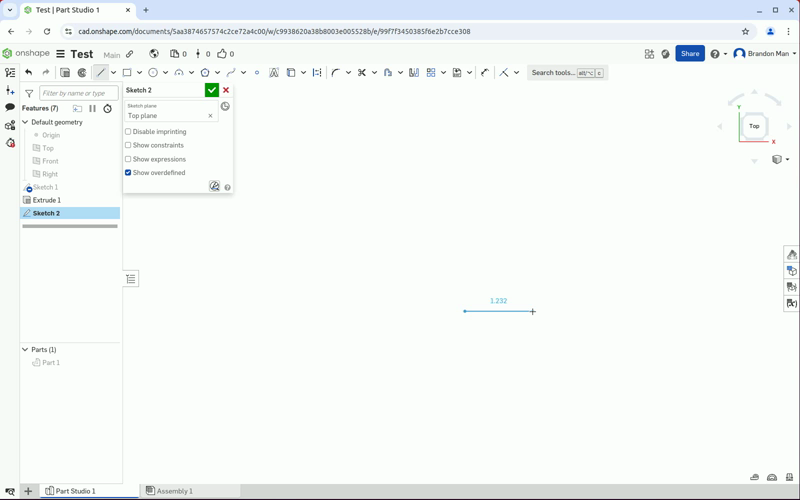
click(532, 311)
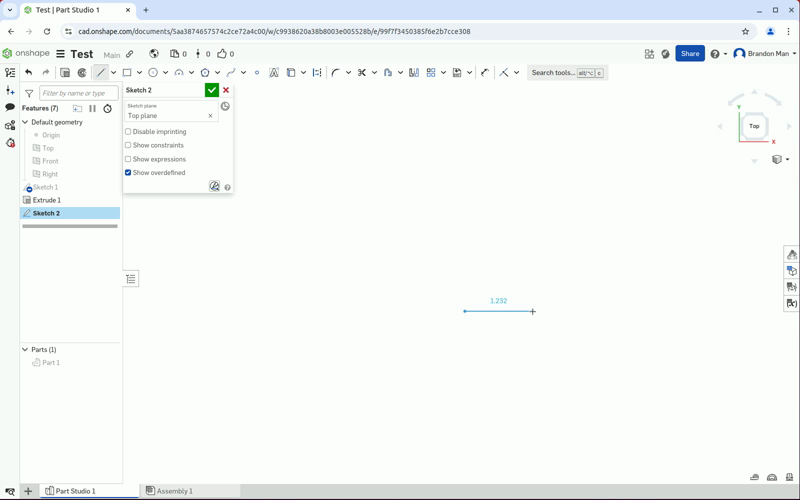
scroll(-6)
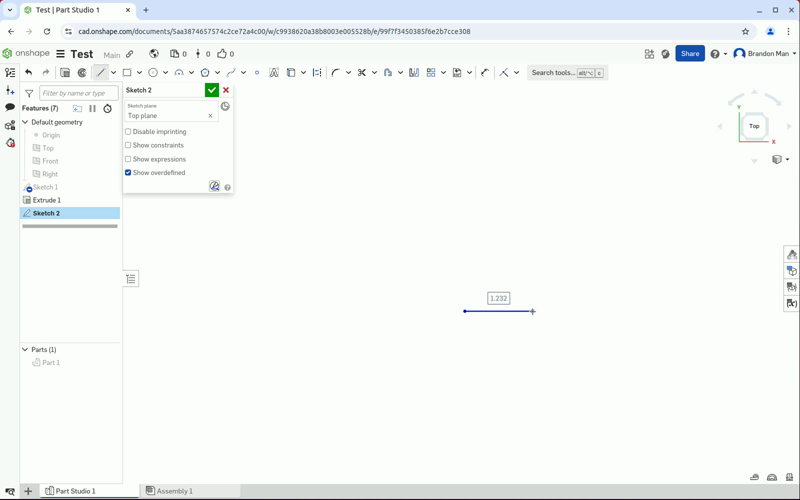
scroll(-6)
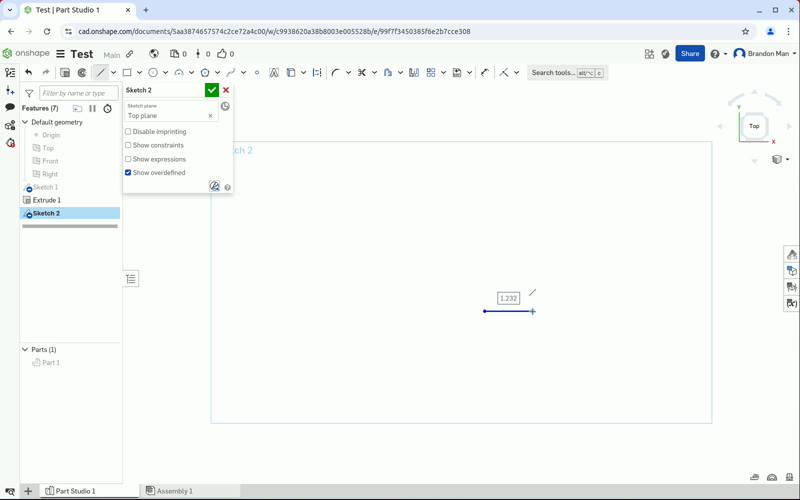
scroll(-6)
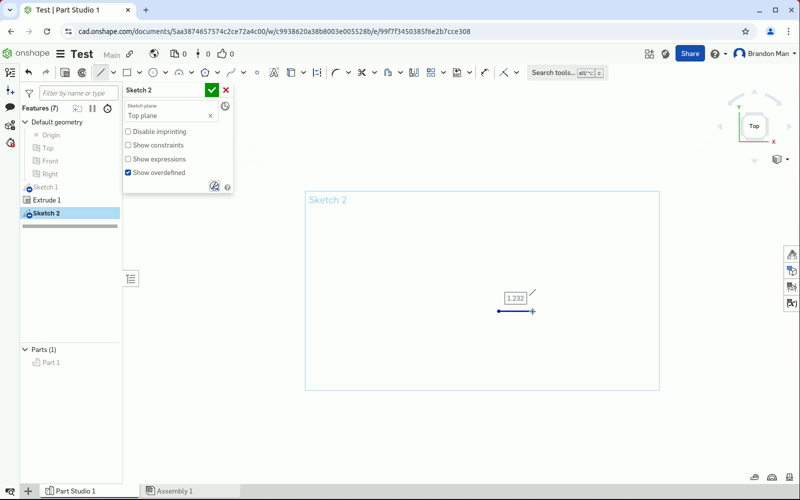
scroll(-6)
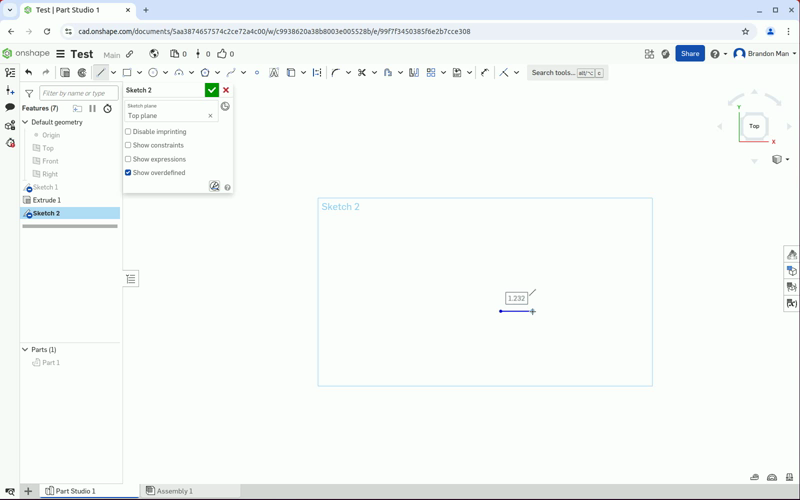
scroll(-6)
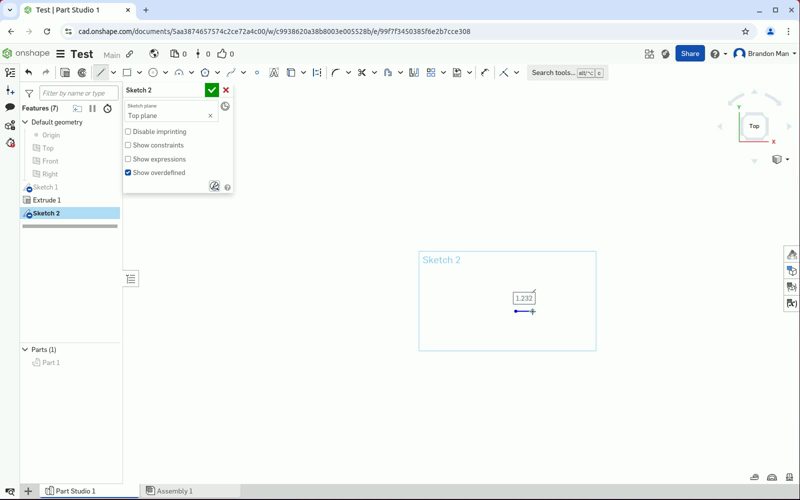
scroll(-6)
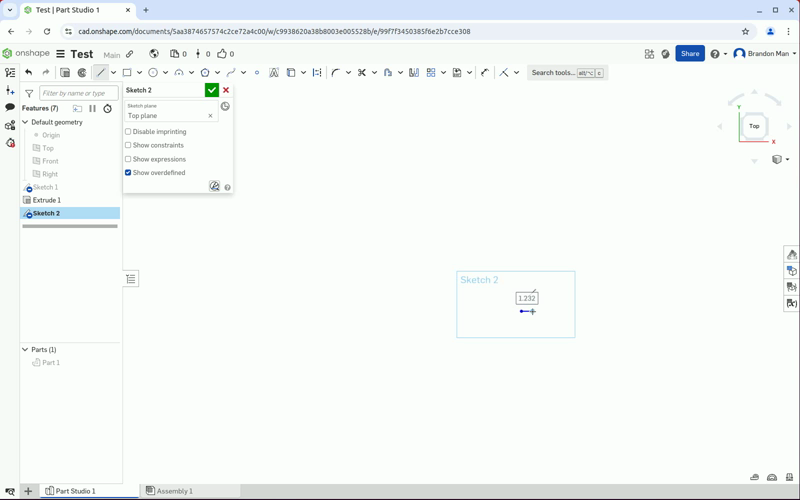
scroll(-6)
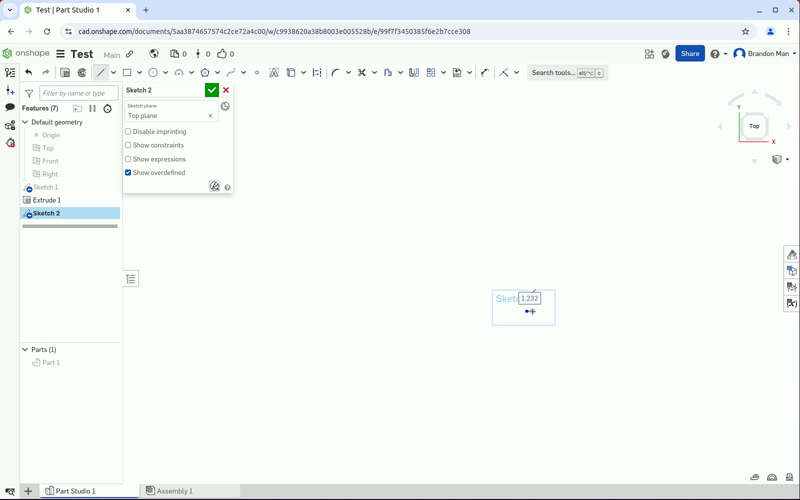
key_up(shift)
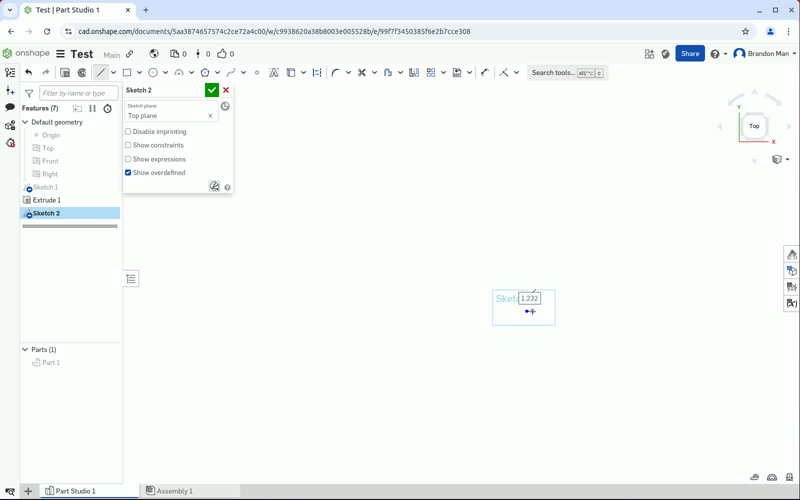
key_down(shift)
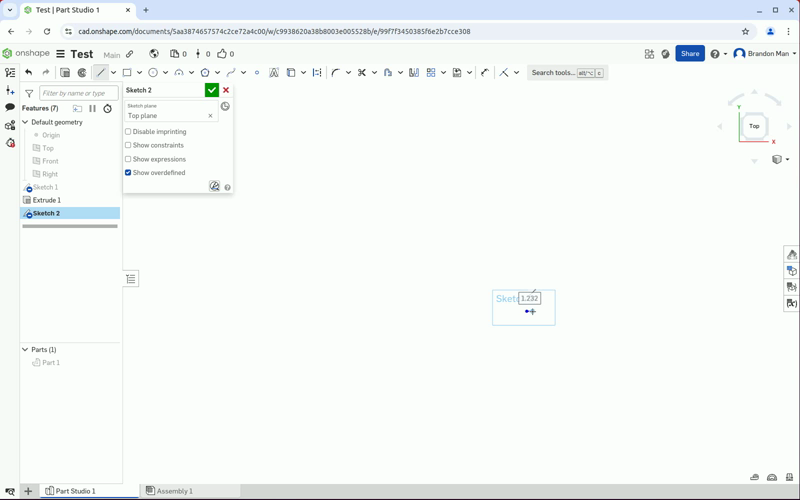
mouse_move(562, 311)
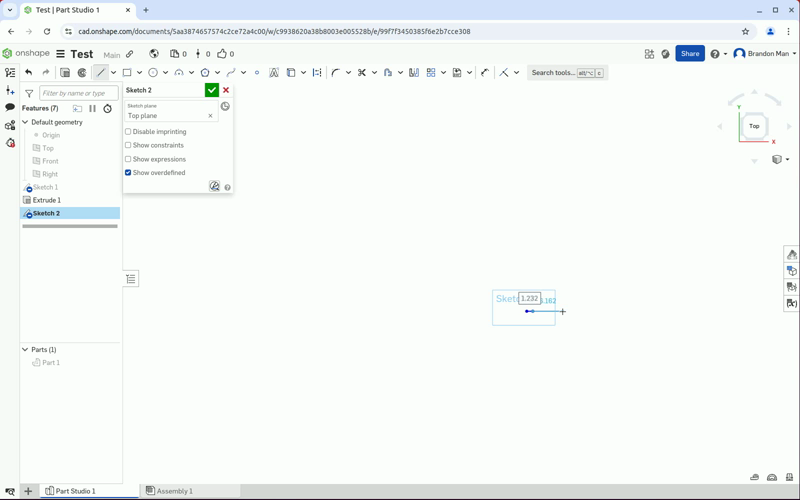
mouse_move(532, 282)
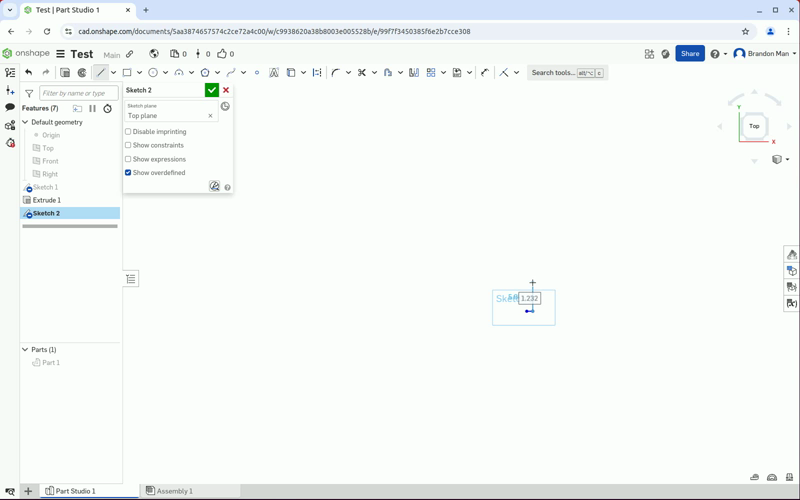
click(532, 282)
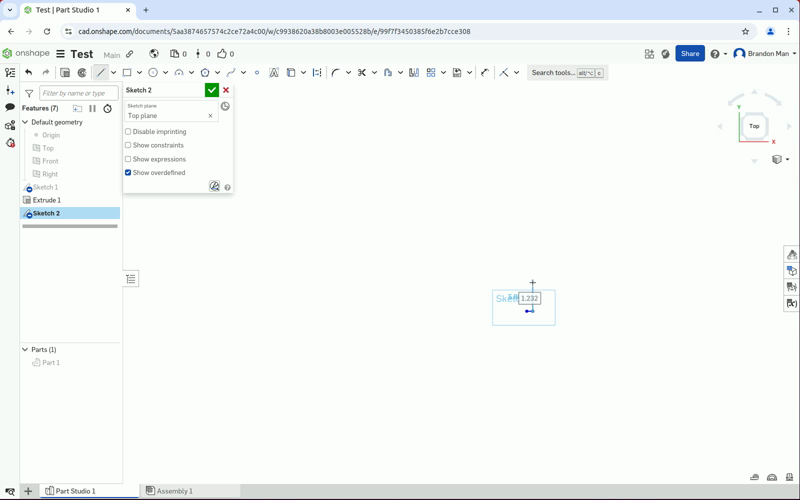
key_up(shift)
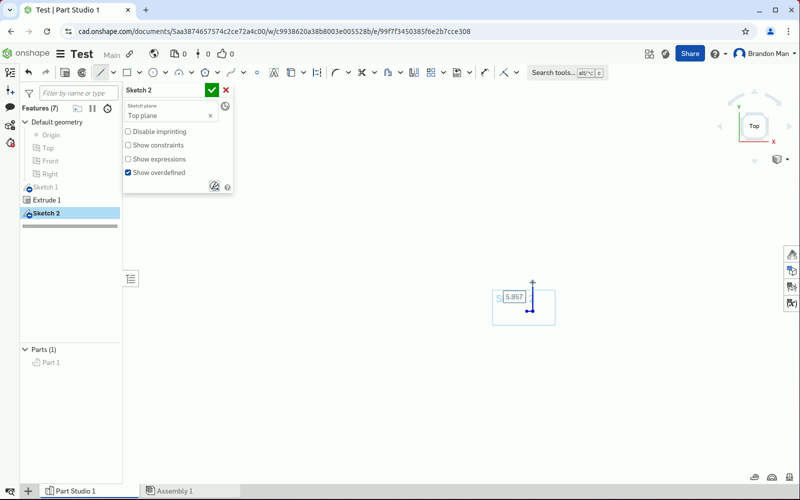
key(esc)
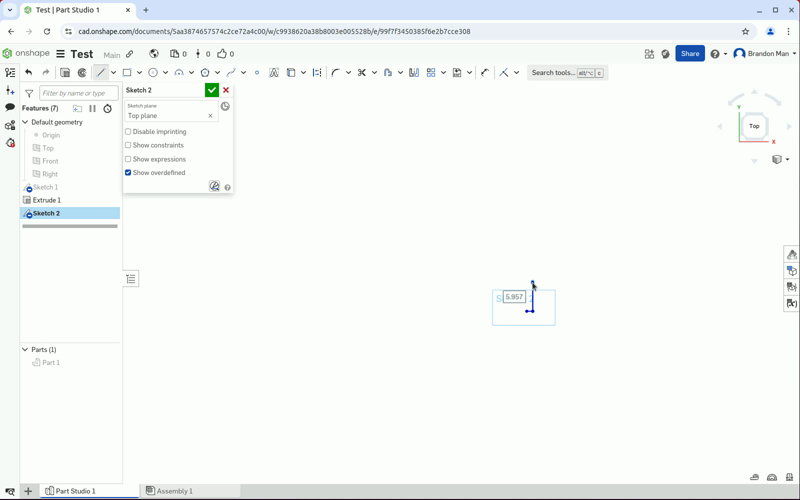
key(a)
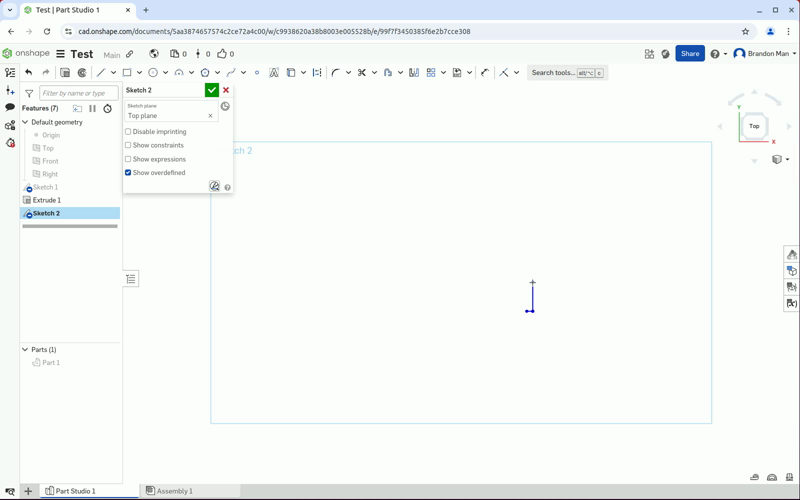
mouse_move(532, 282)
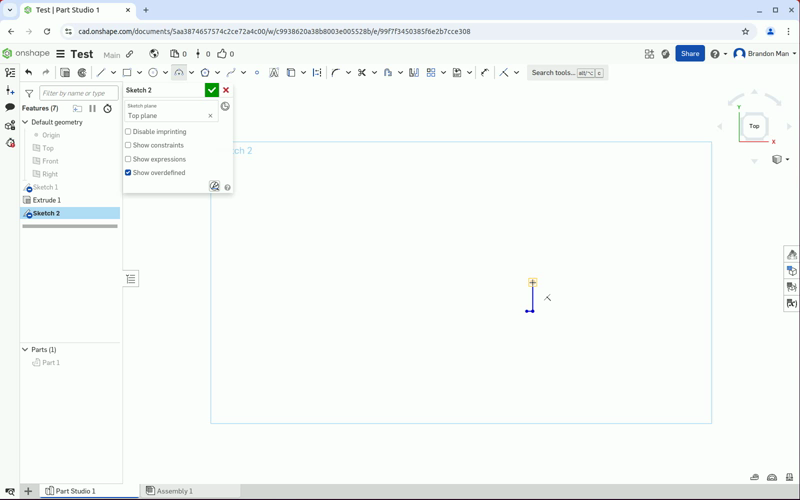
click(532, 282)
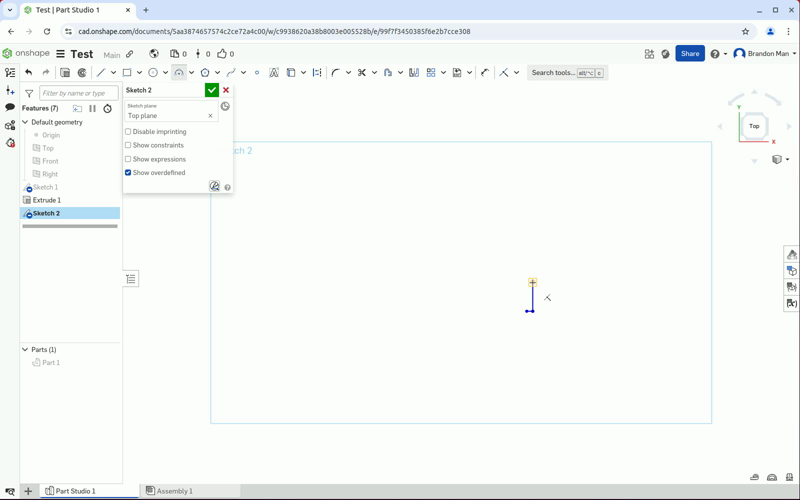
mouse_move(526, 311)
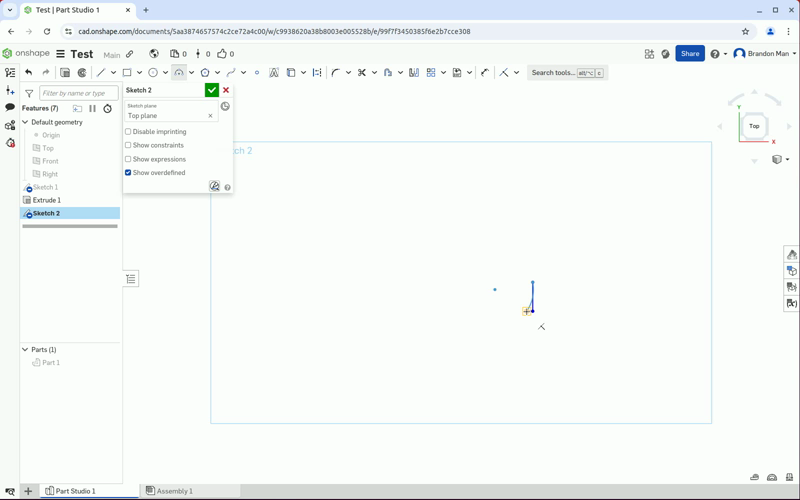
click(526, 311)
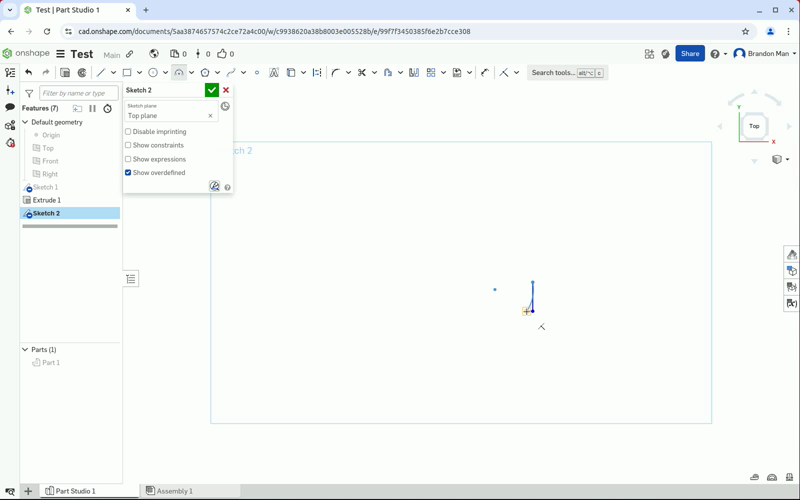
key_down(shift)
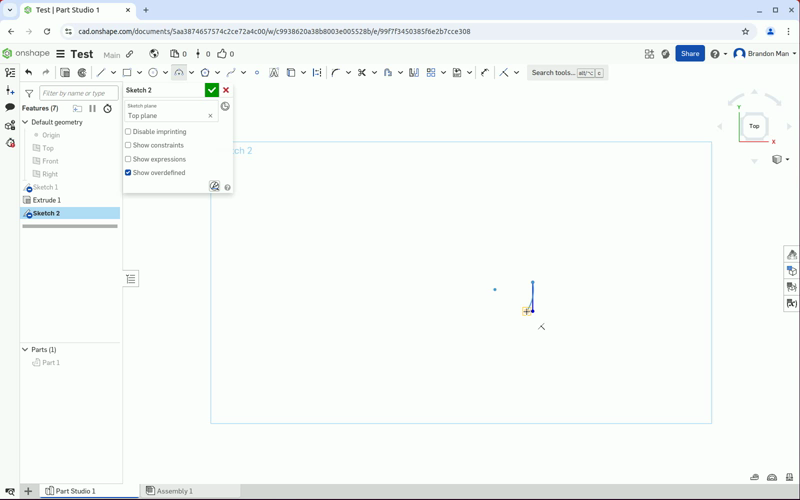
mouse_move(531, 297)
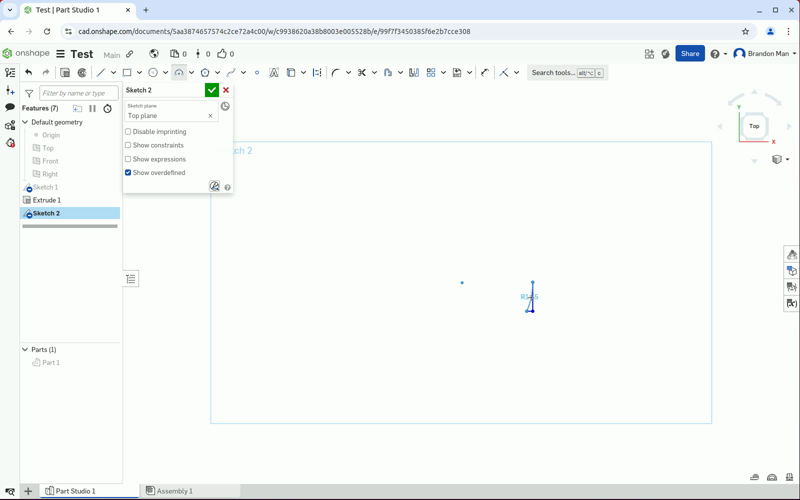
click(531, 297)
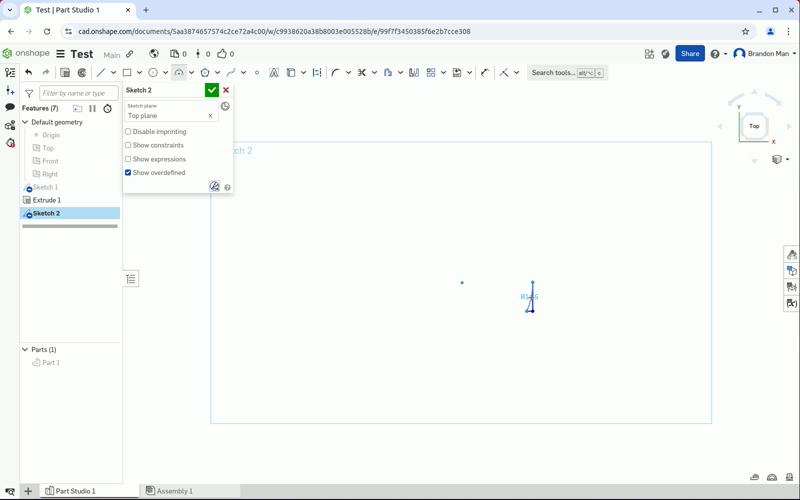
key_up(shift)
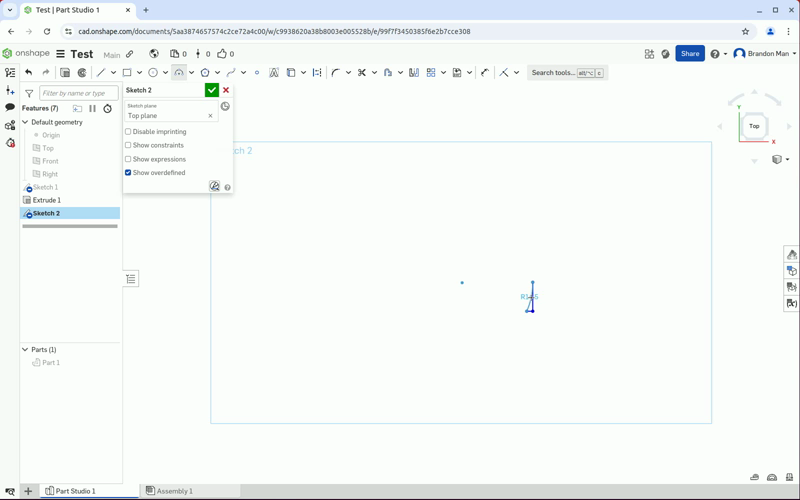
key(esc)
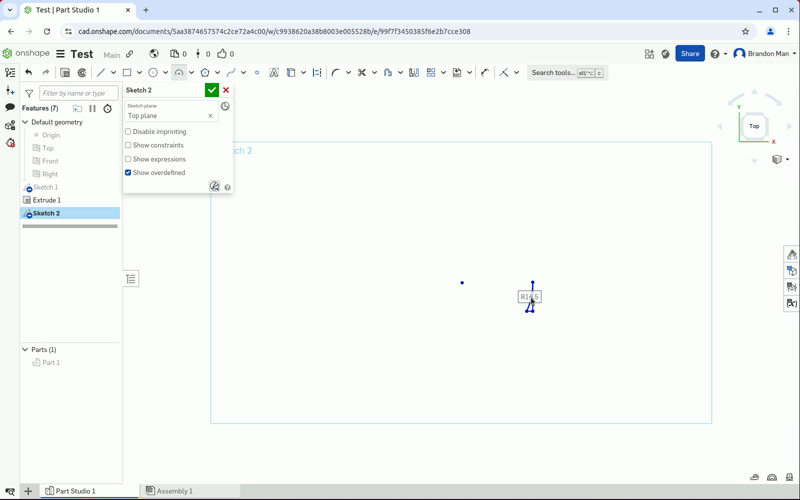
mouse_move(531, 300)
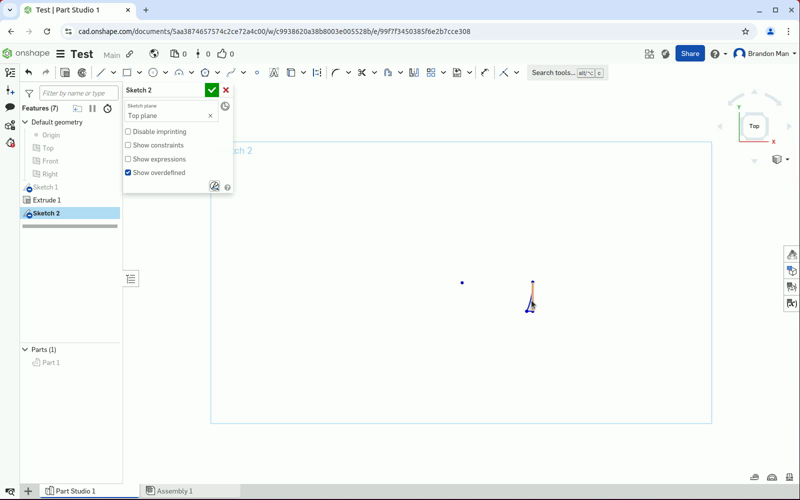
scroll(6)
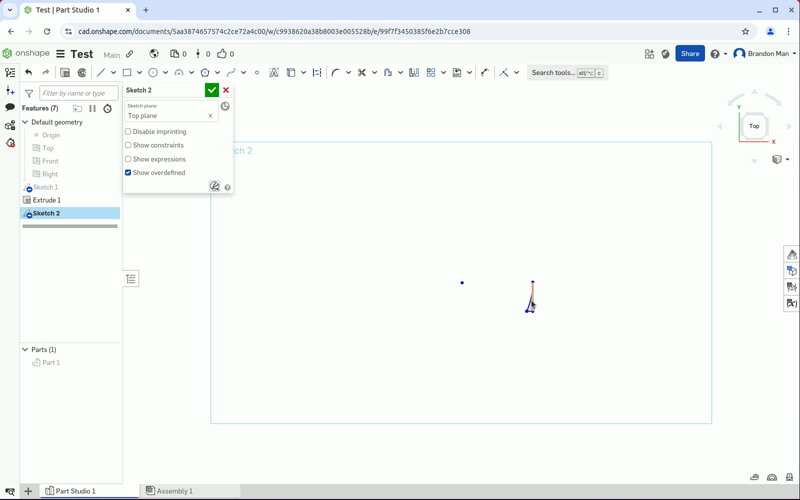
scroll(6)
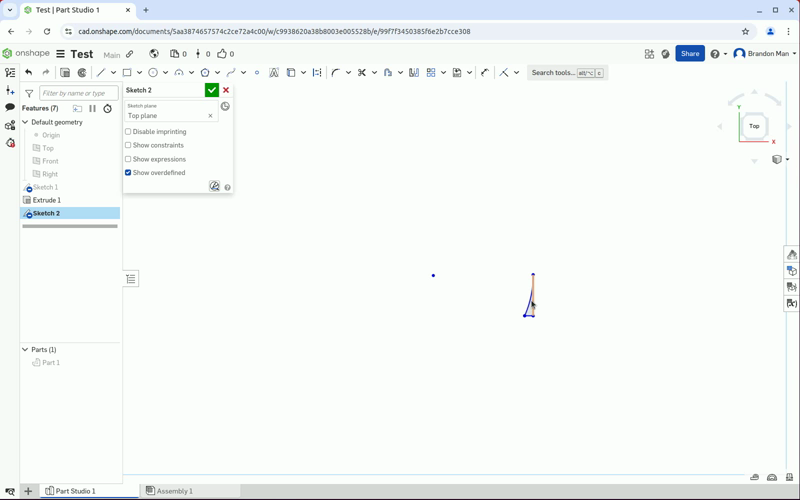
scroll(6)
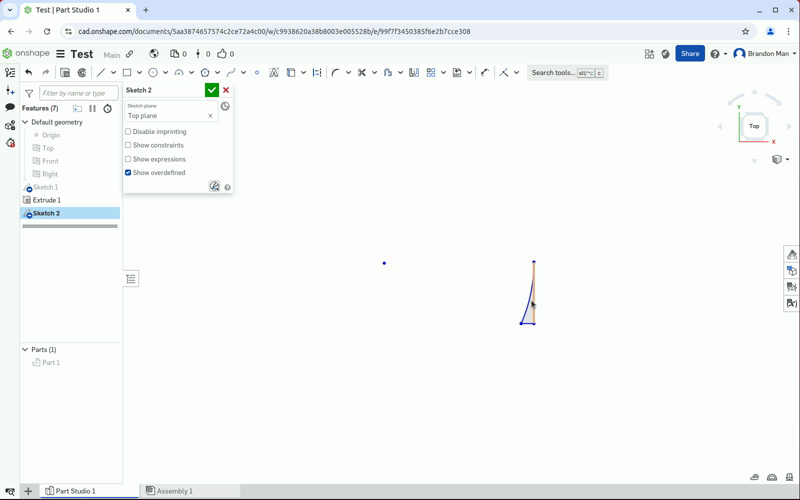
scroll(6)
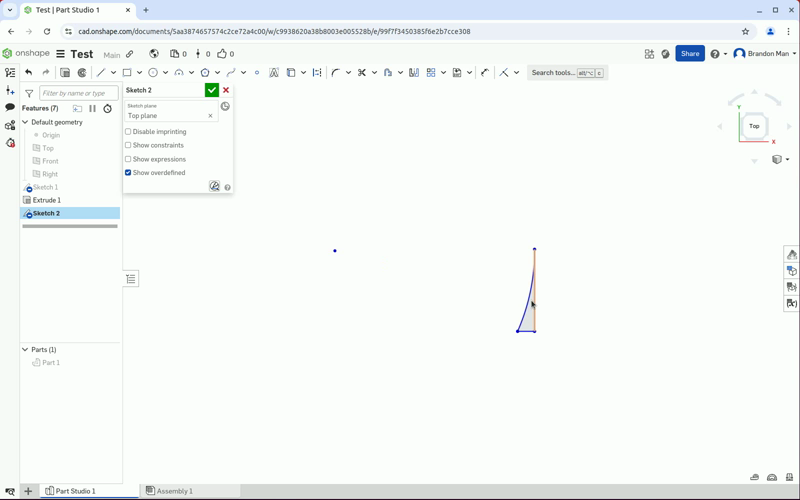
scroll(6)
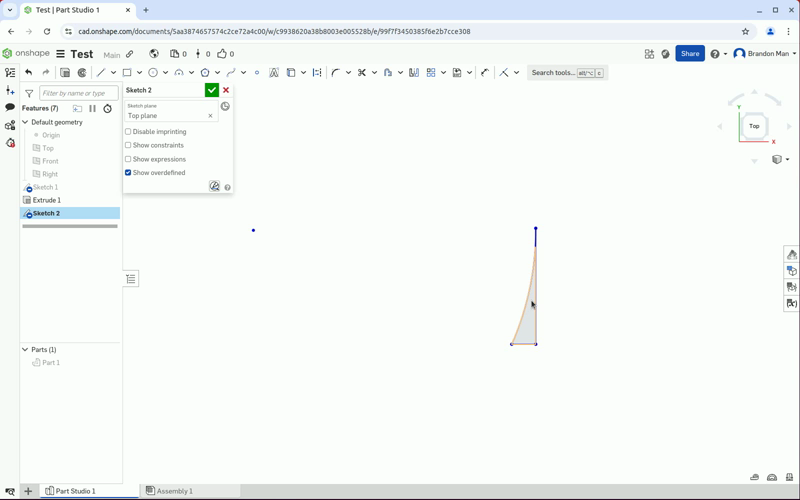
scroll(6)
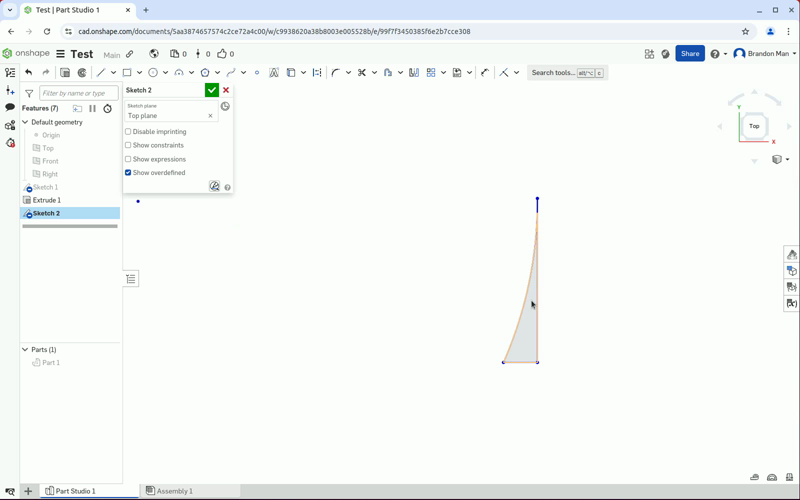
scroll(6)
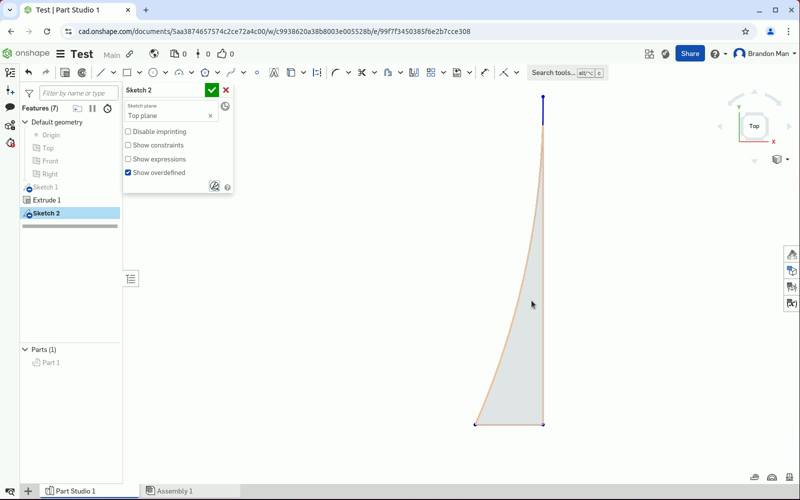
click(531, 300)
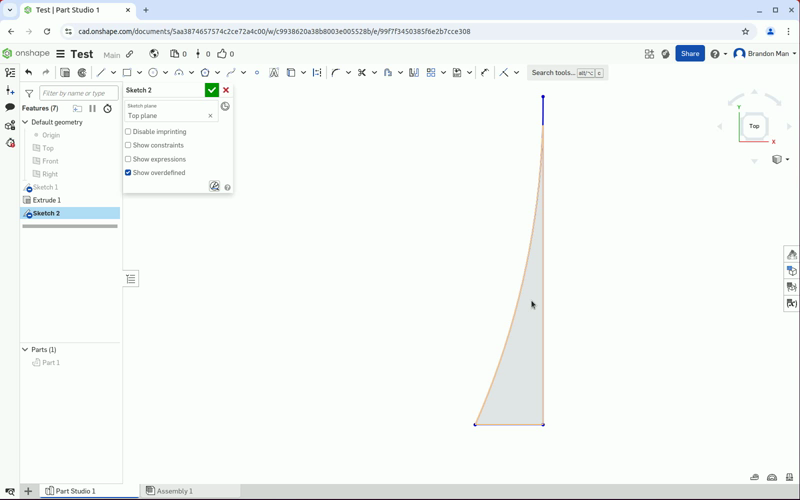
scroll(-6)
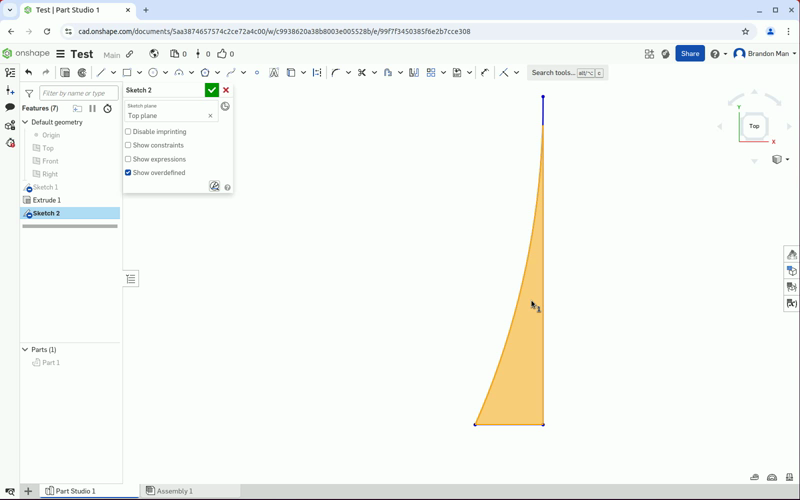
scroll(-6)
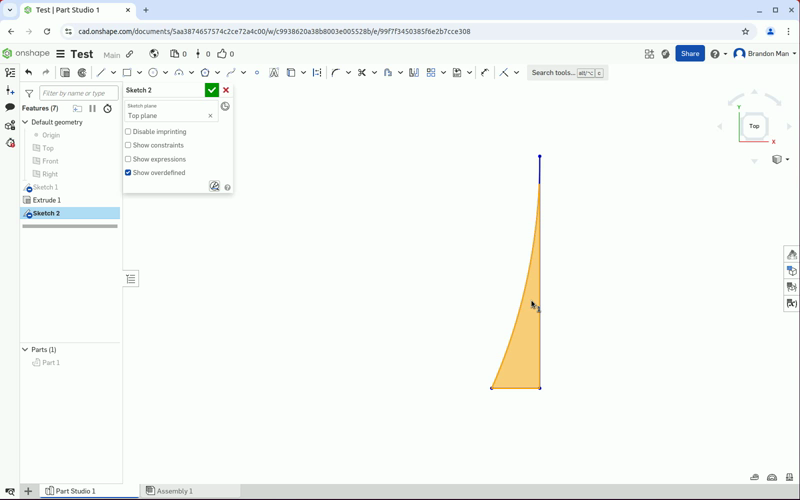
scroll(-6)
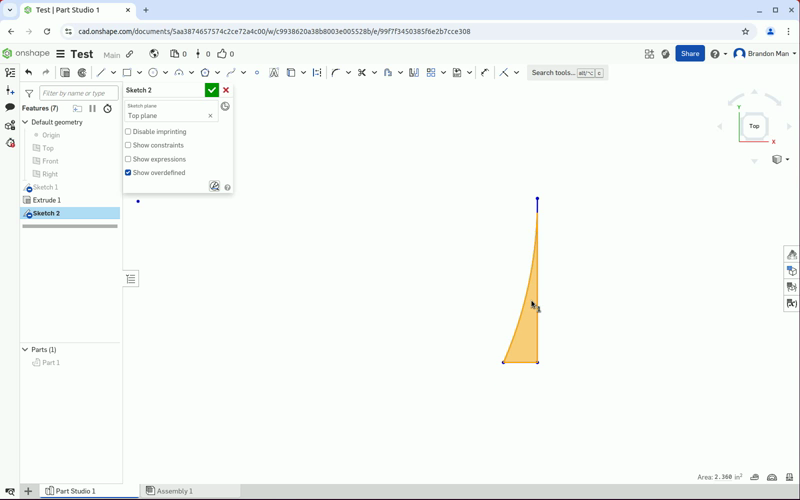
scroll(-6)
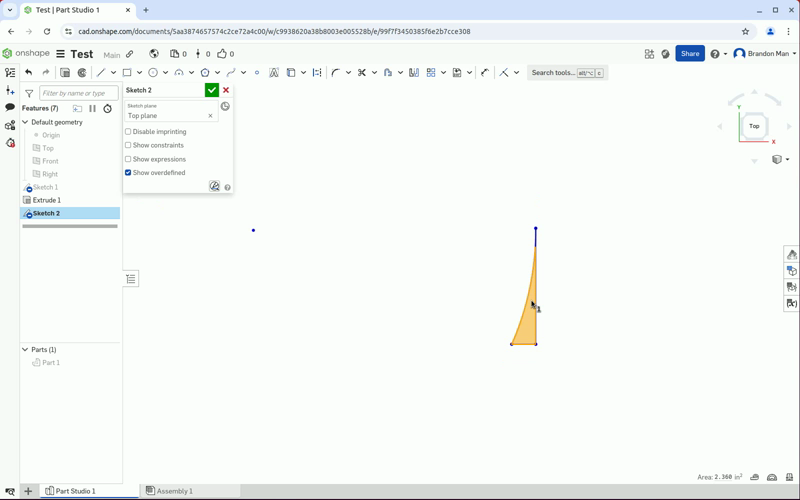
scroll(-6)
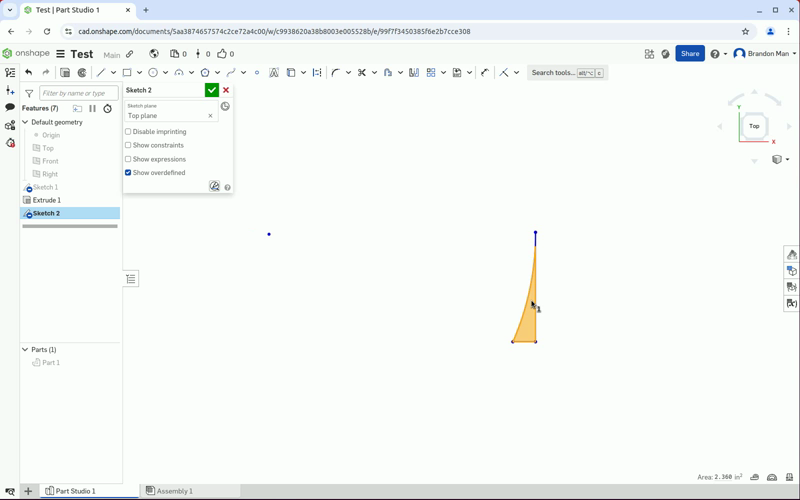
scroll(-6)
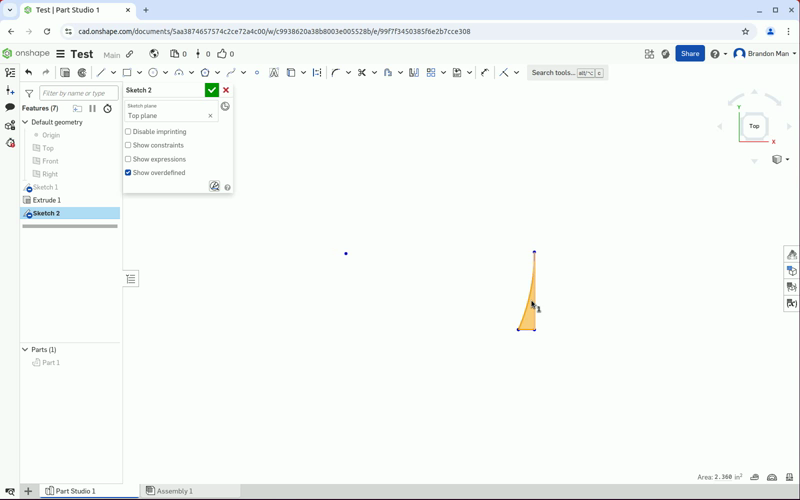
scroll(-6)
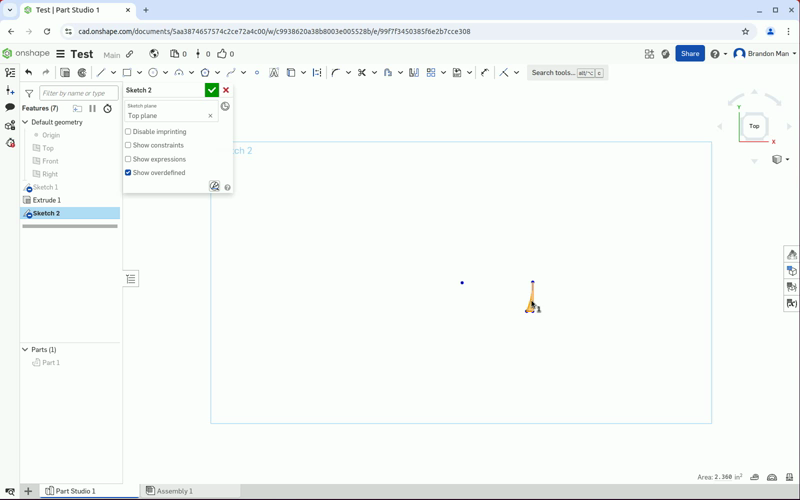
mouse_move(73, 352)
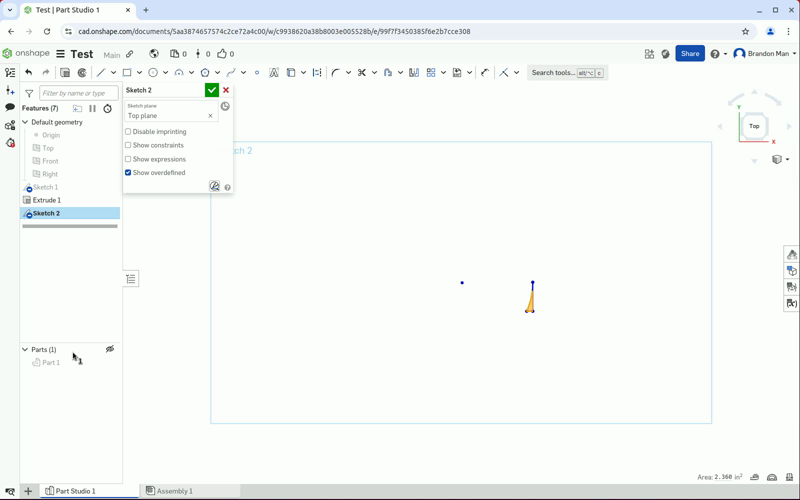
key(shift+y)
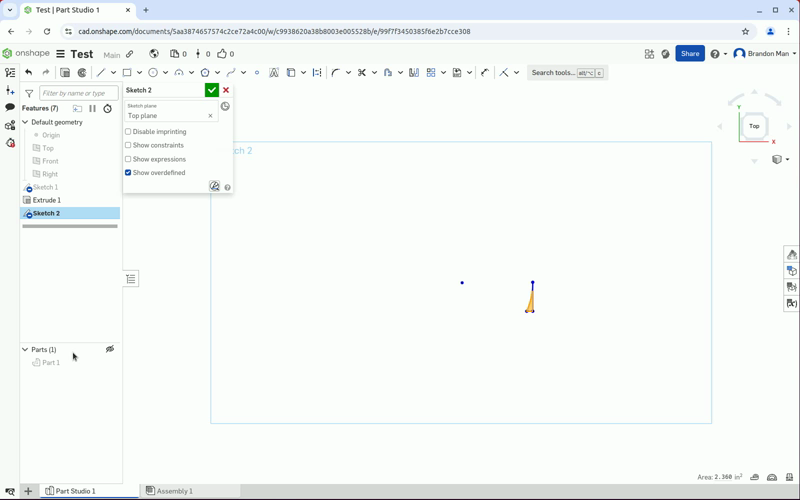
key(shift+e)
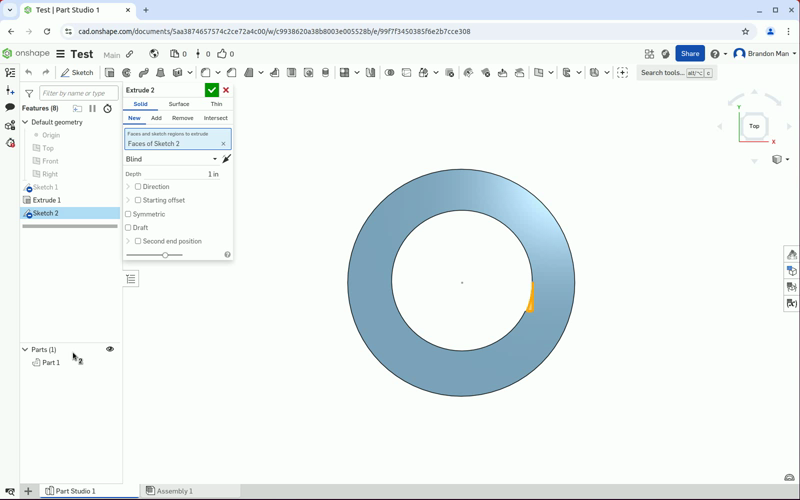
mouse_move(143, 106)
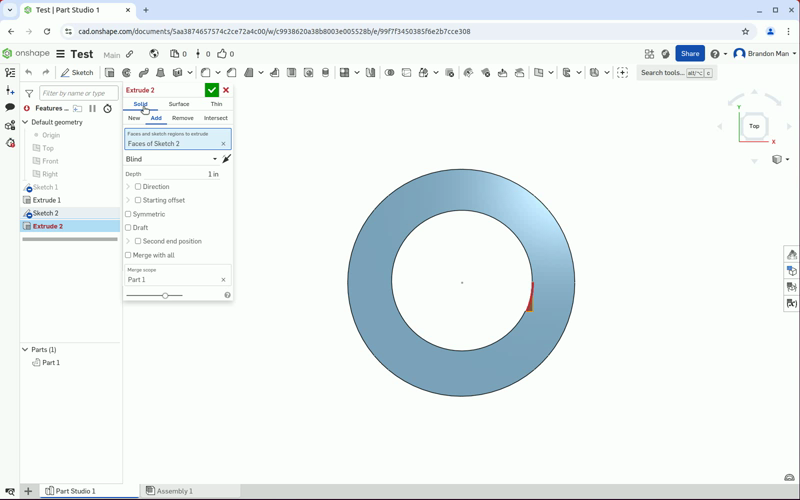
click(143, 106)
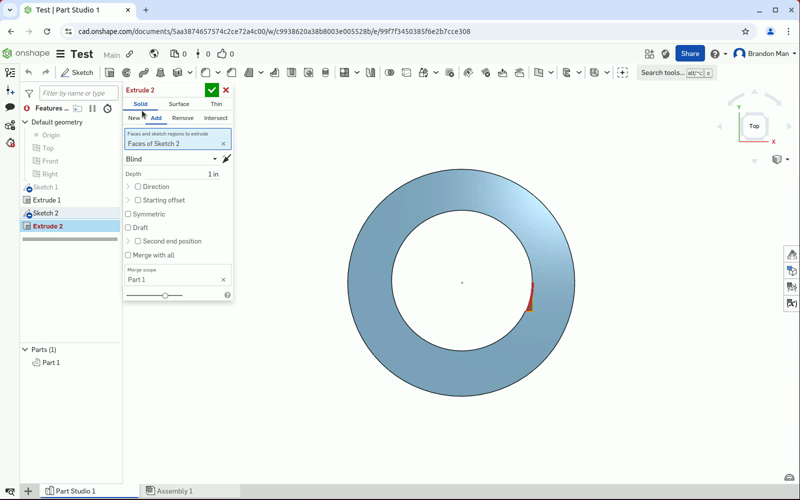
mouse_move(137, 120)
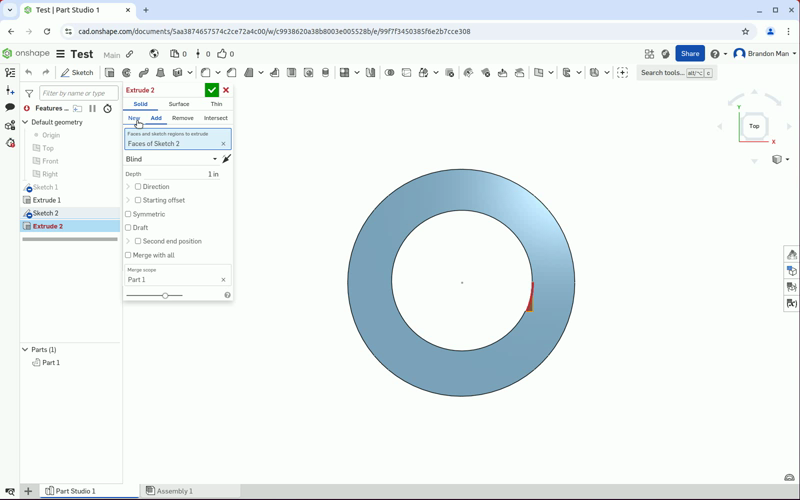
click(137, 120)
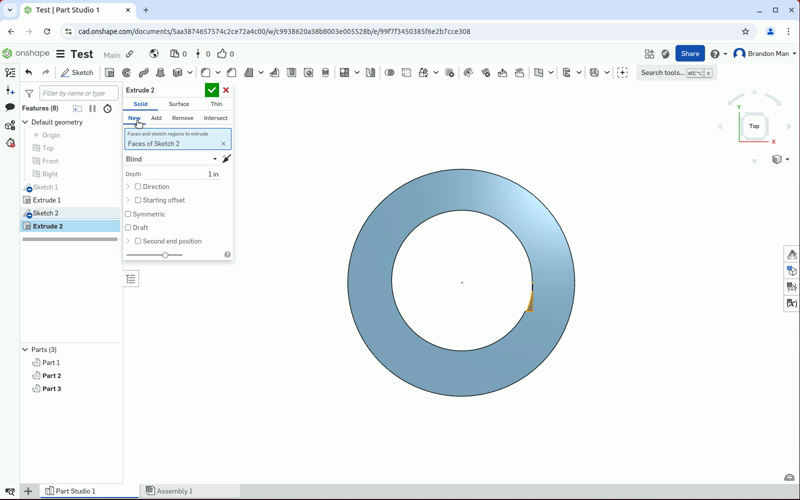
key(tab, 4)
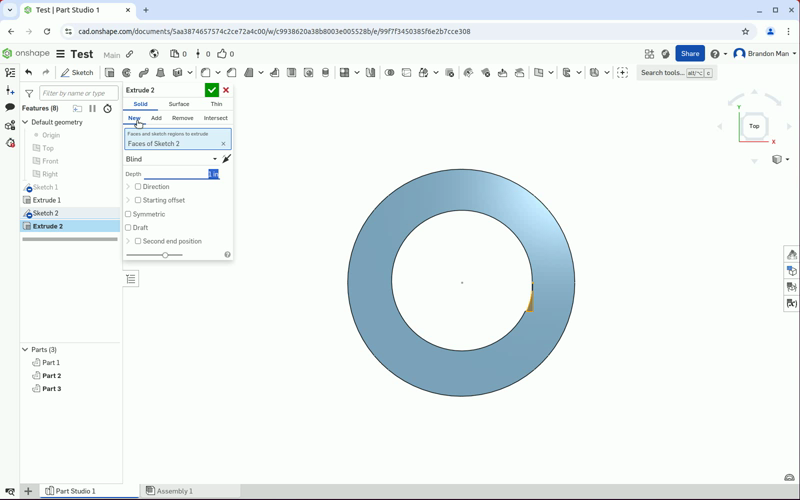
text(0.722)
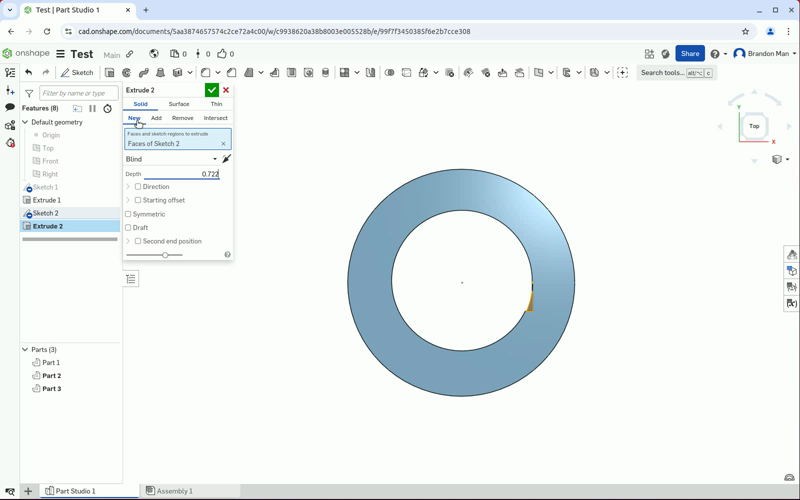
key(enter)
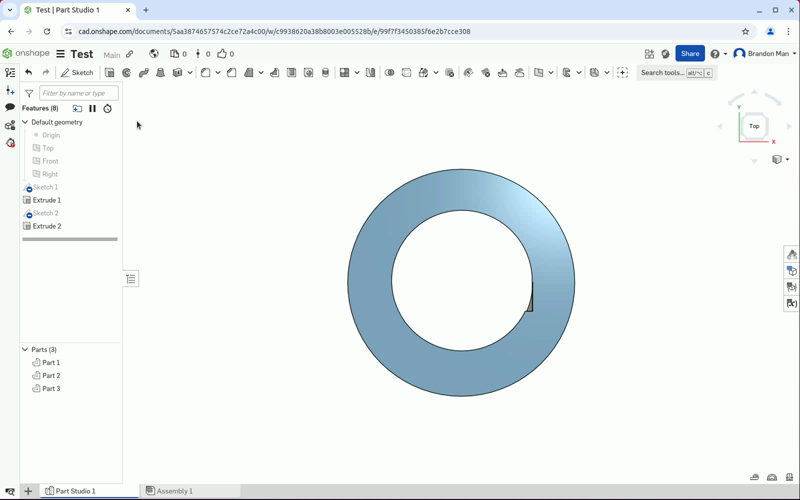
key(shift+h)
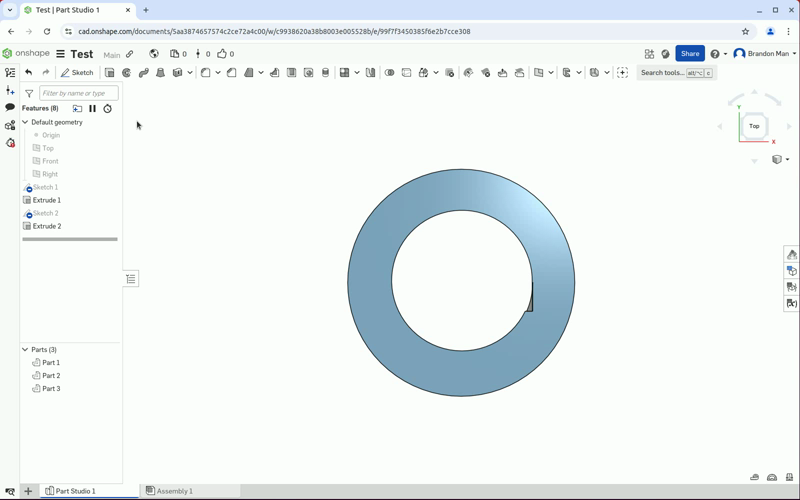
key(shift+h)
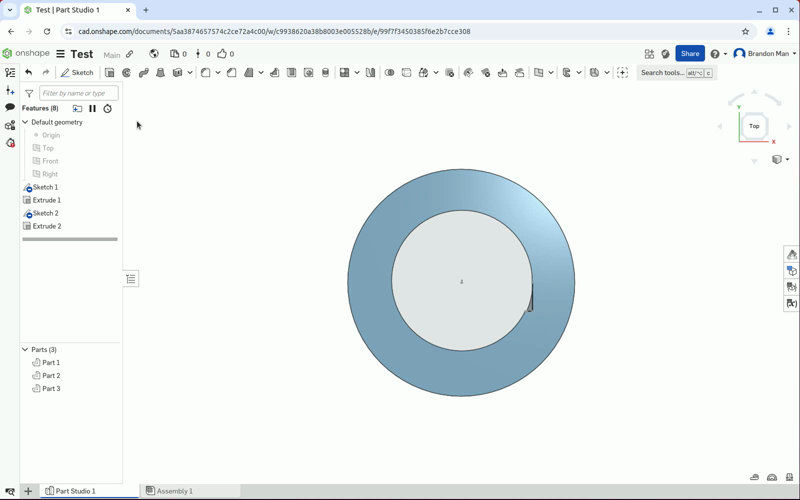
key(shift+7)
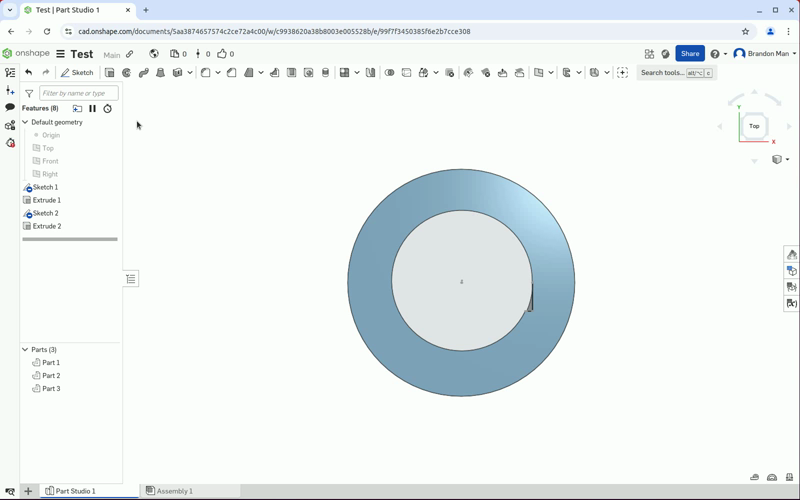
key(up, 3)
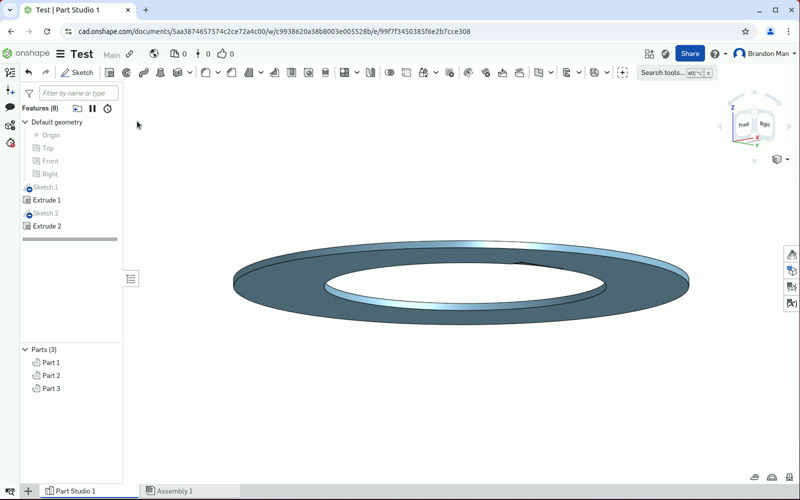
key(left, 3)
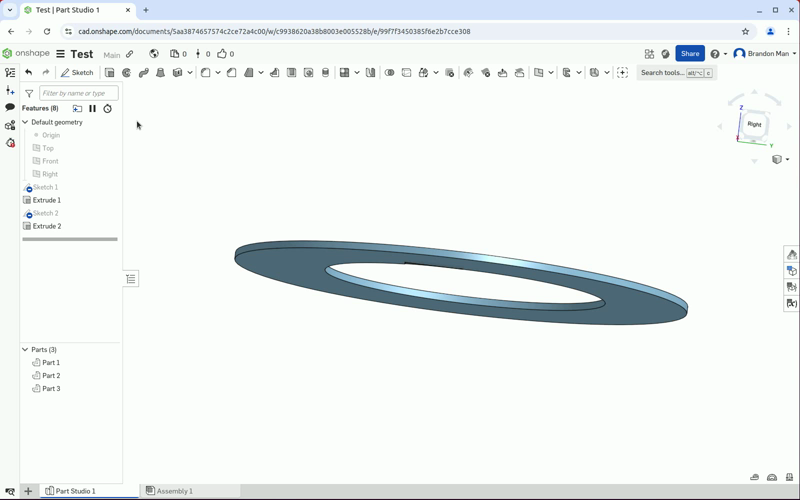
key(right, 3)
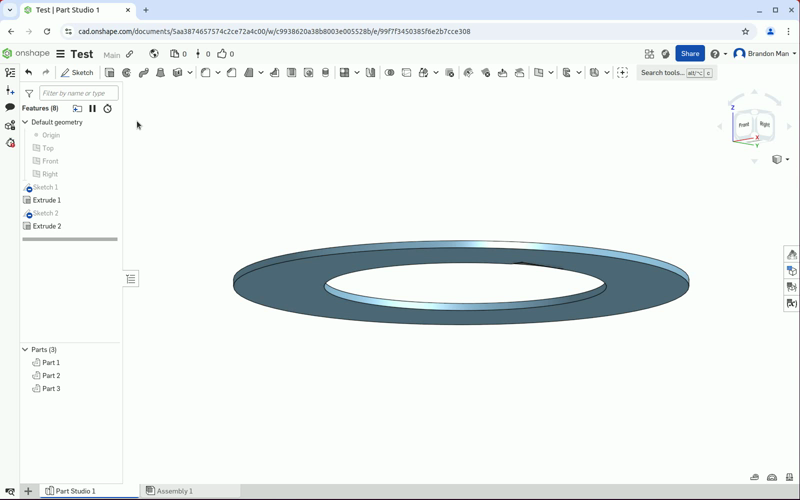
key(down, 3)
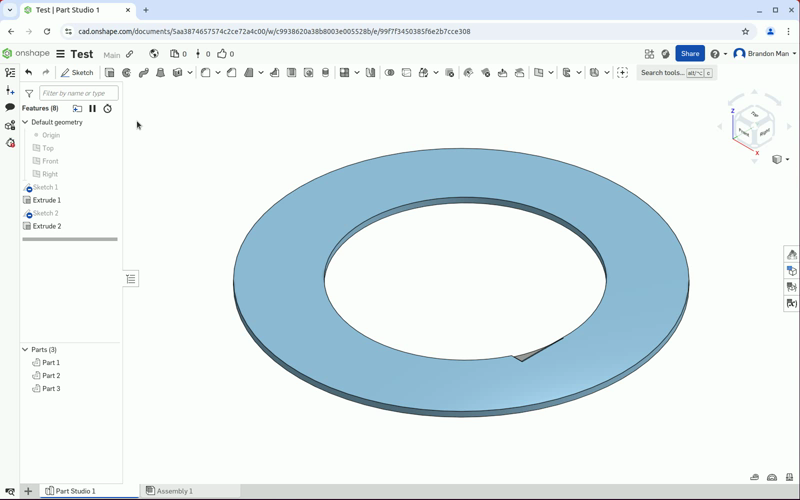
mouse_move(73, 189)
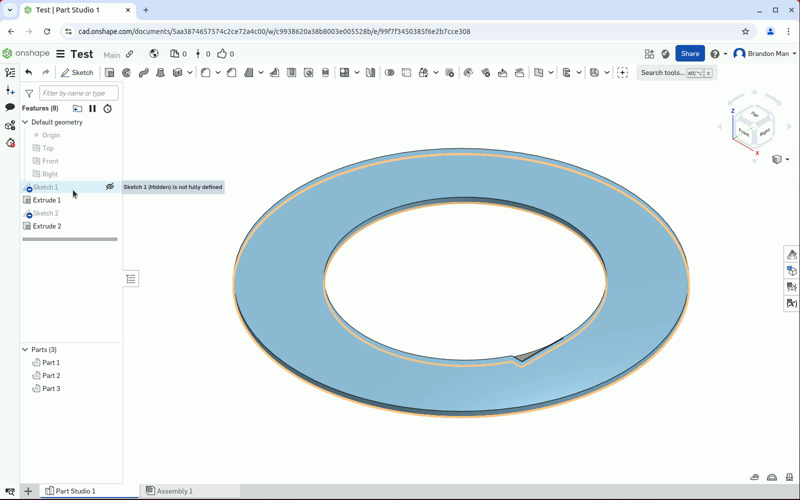
click(73, 189)